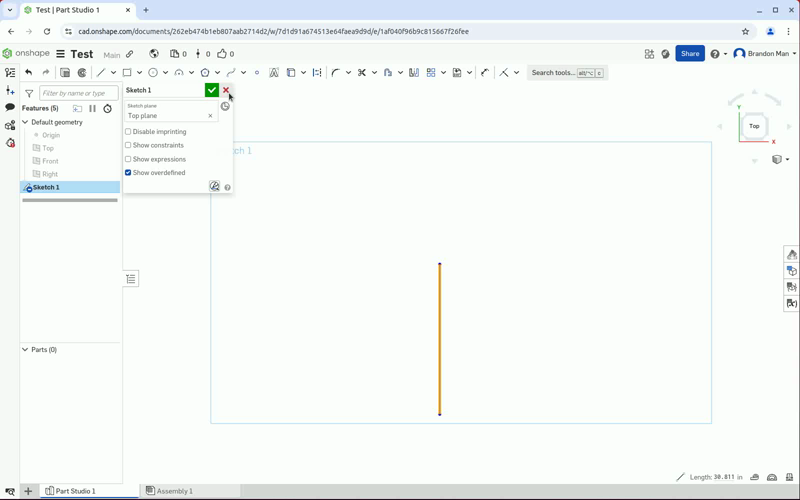
key(shift+h)
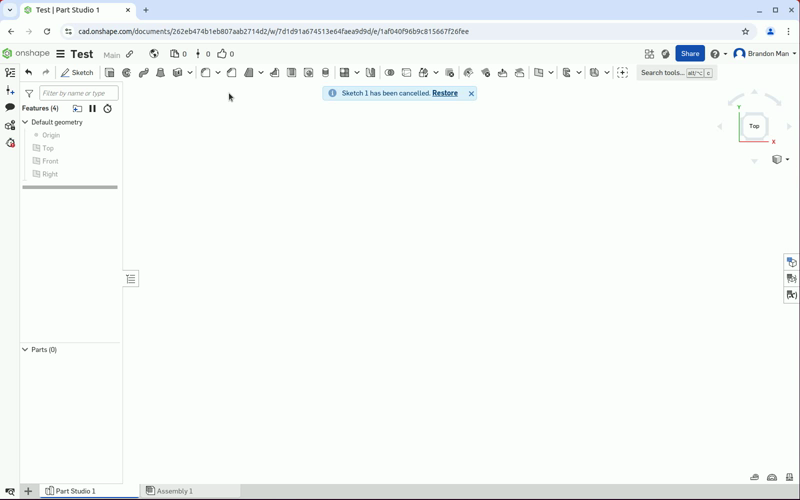
mouse_move(73, 352)
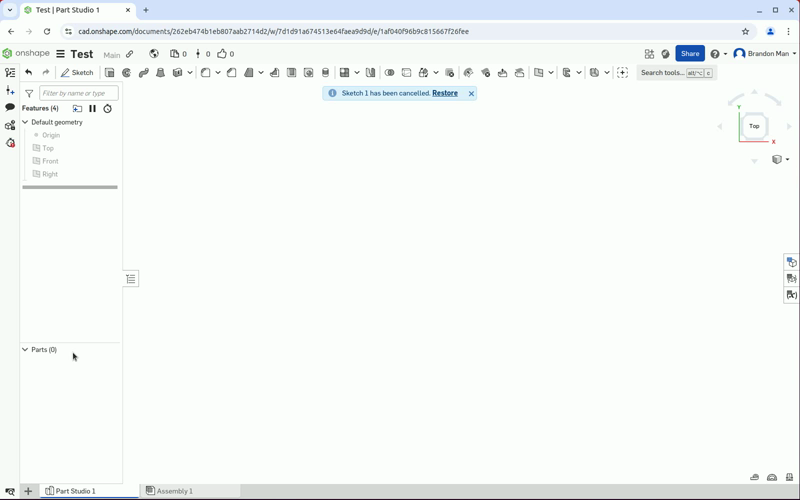
key(y)
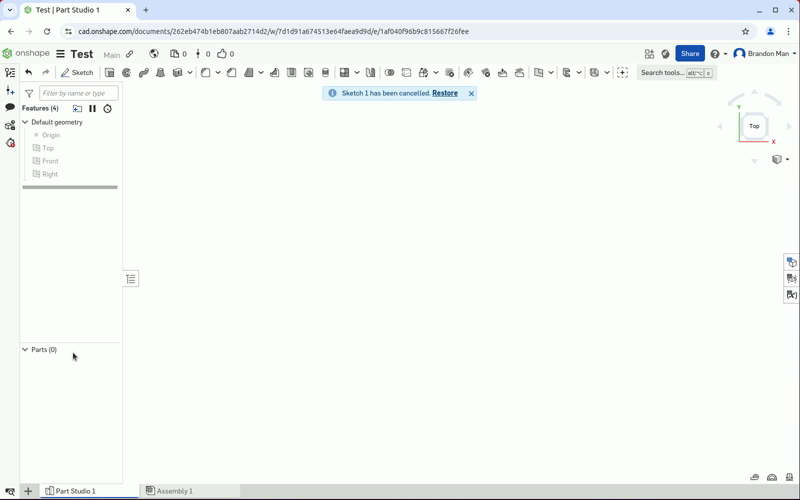
key(shift+p)
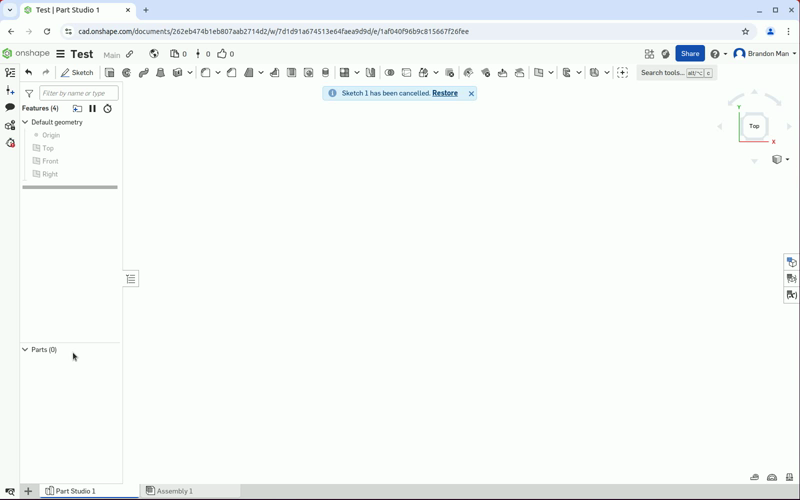
key(space)
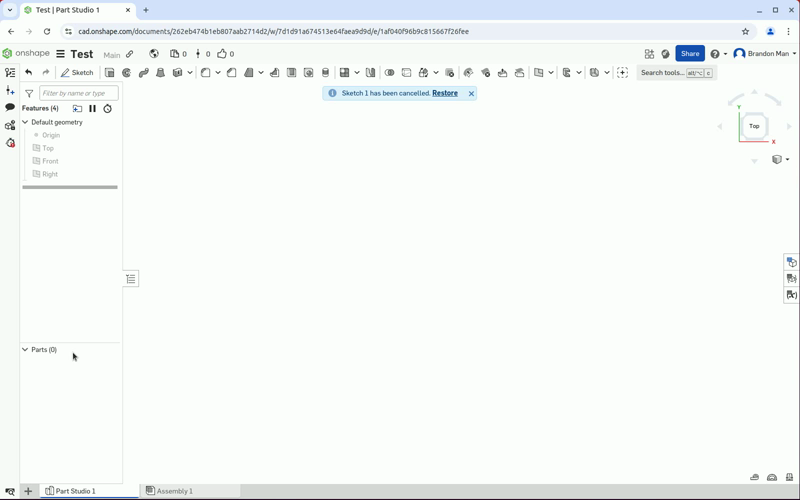
key_down(shift)
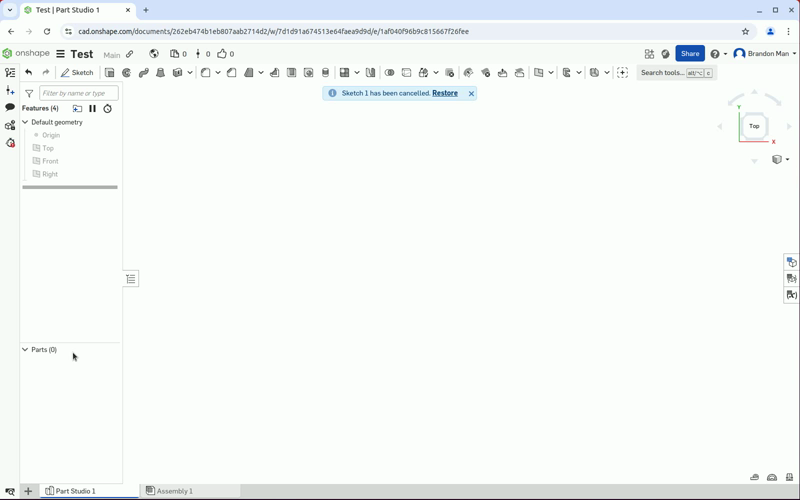
key(up)
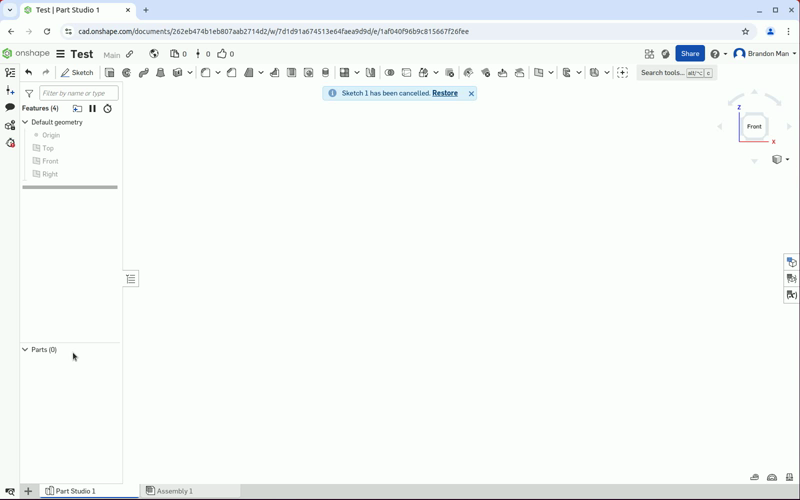
key_up(shift)
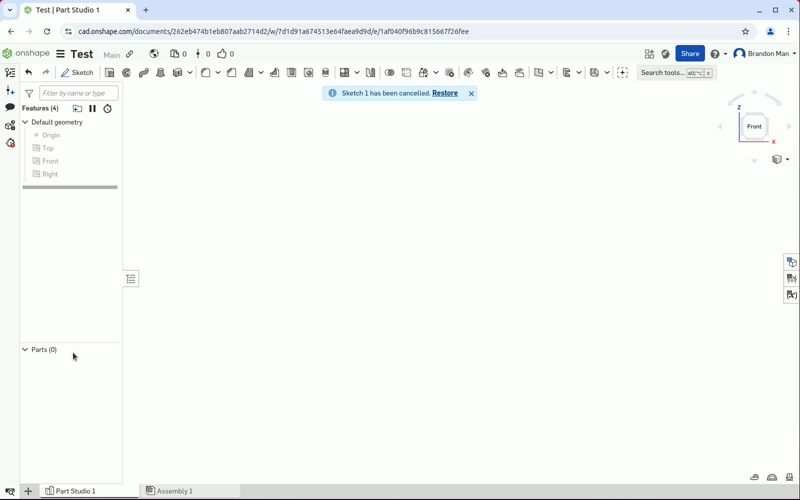
key(space)
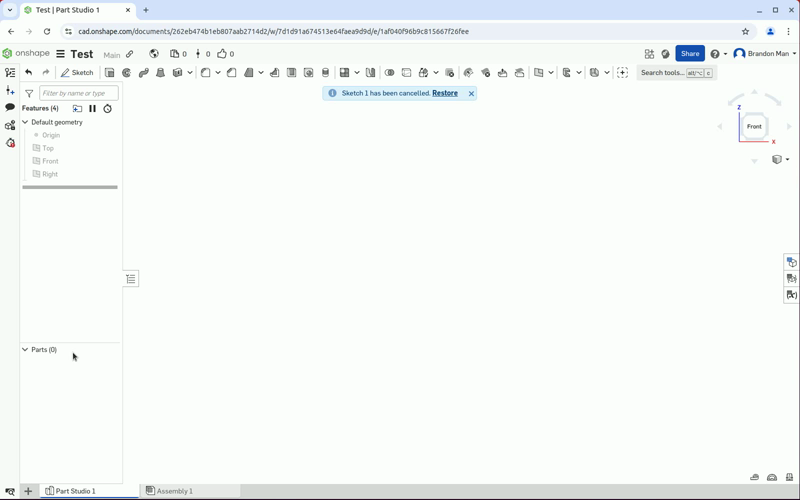
key_down(shift)
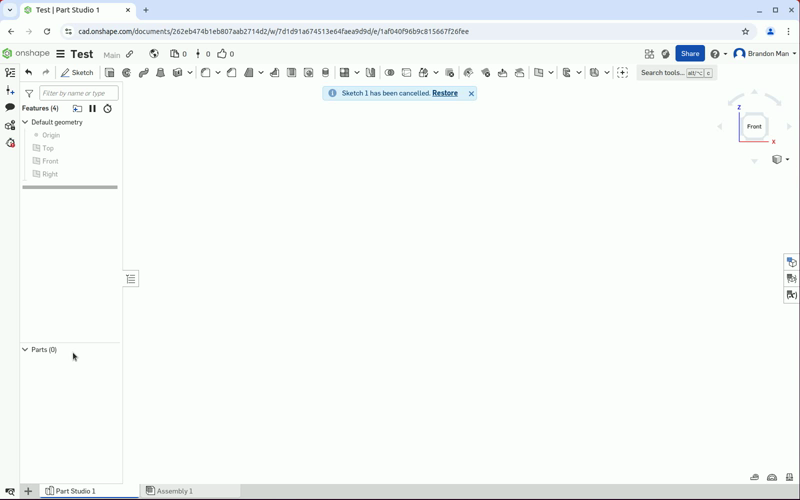
key(left)
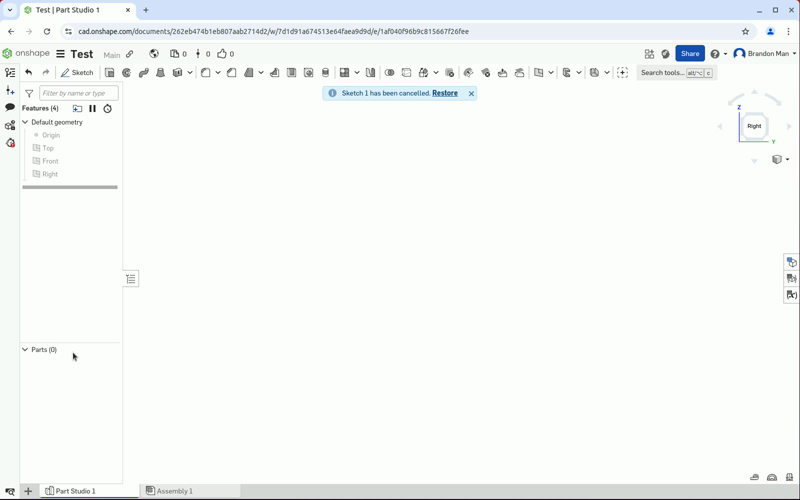
key_up(shift)
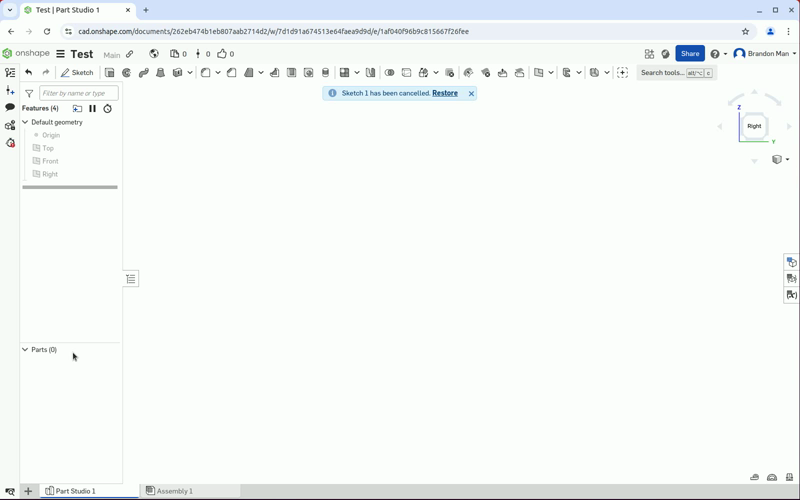
mouse_move(73, 352)
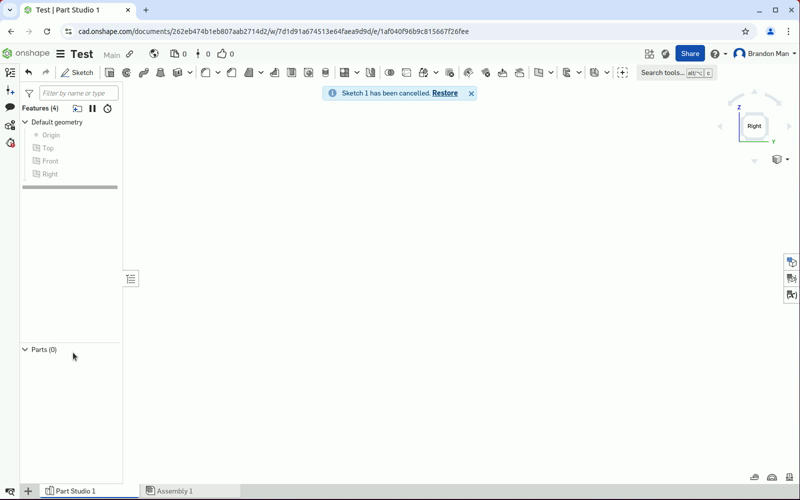
key(shift+y)
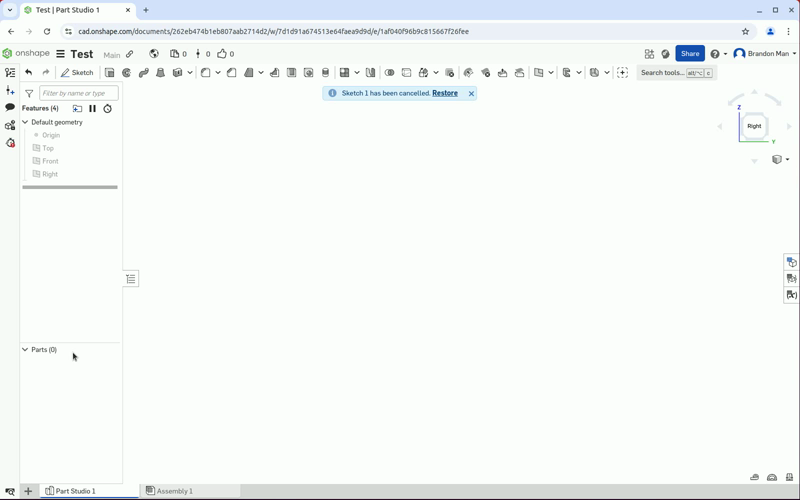
key(shift+s)
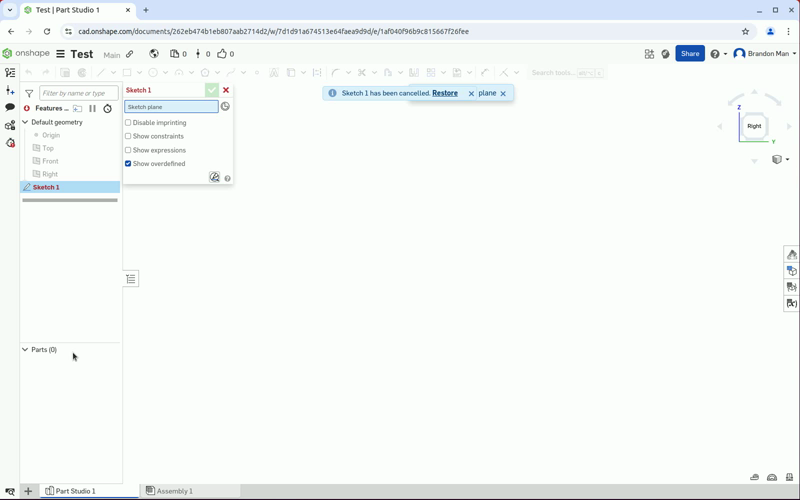
mouse_move(73, 176)
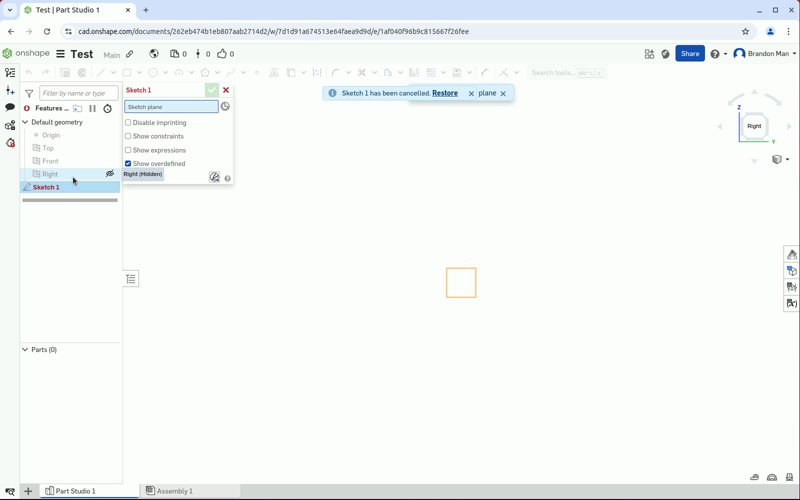
click(73, 176)
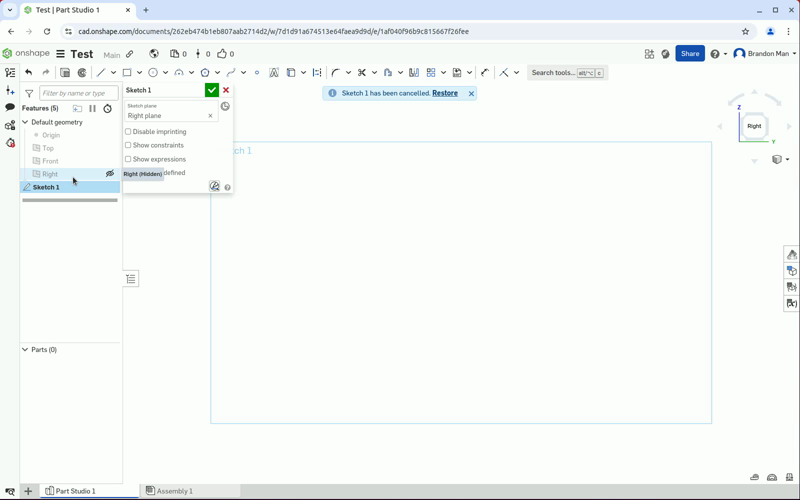
mouse_move(73, 352)
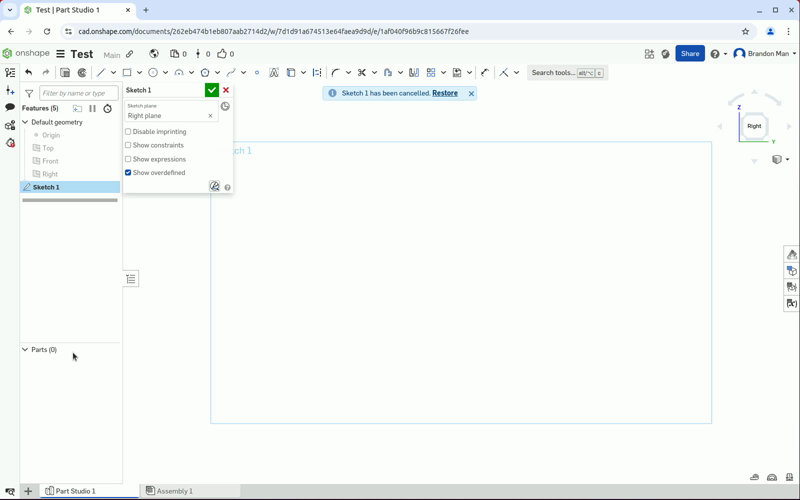
key(y)
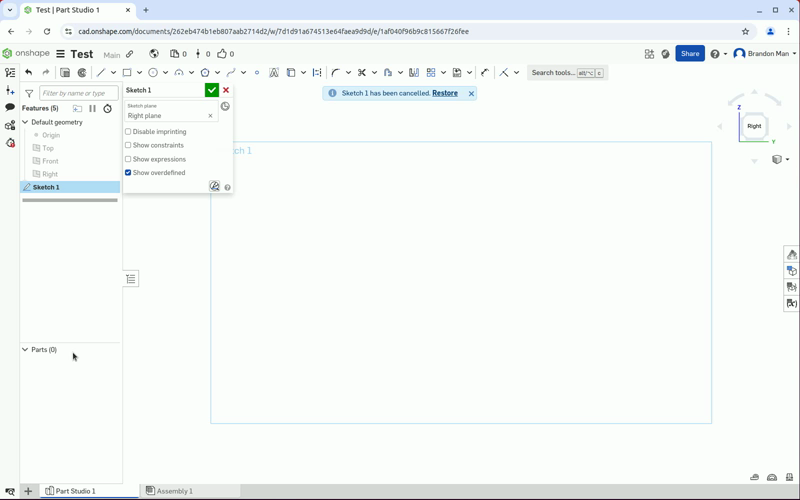
key(l)
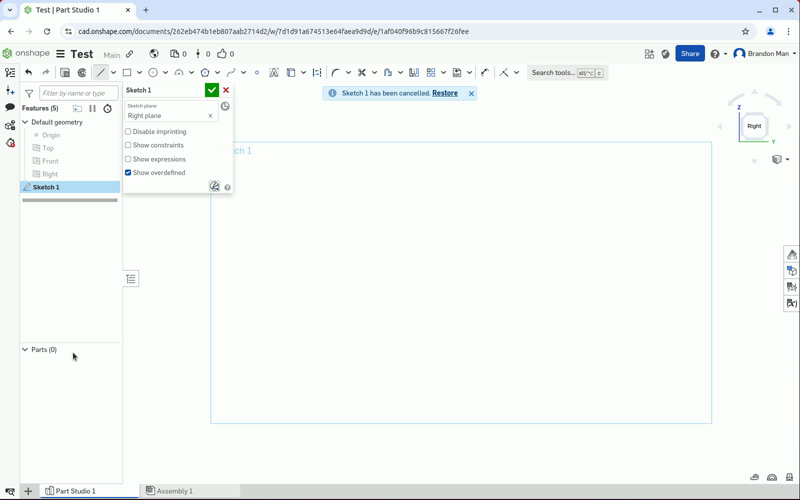
key_down(shift)
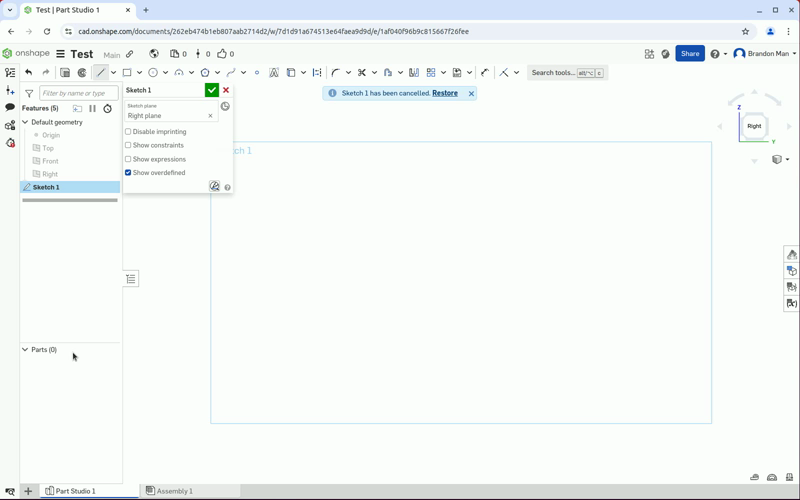
mouse_move(348, 299)
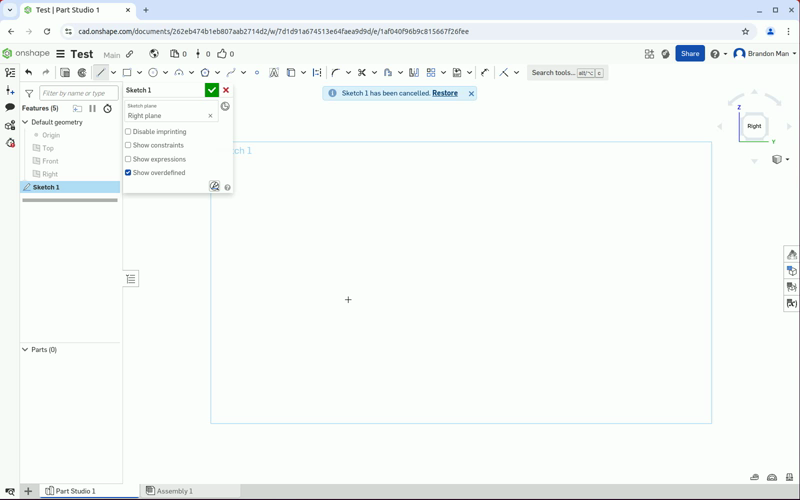
click(348, 299)
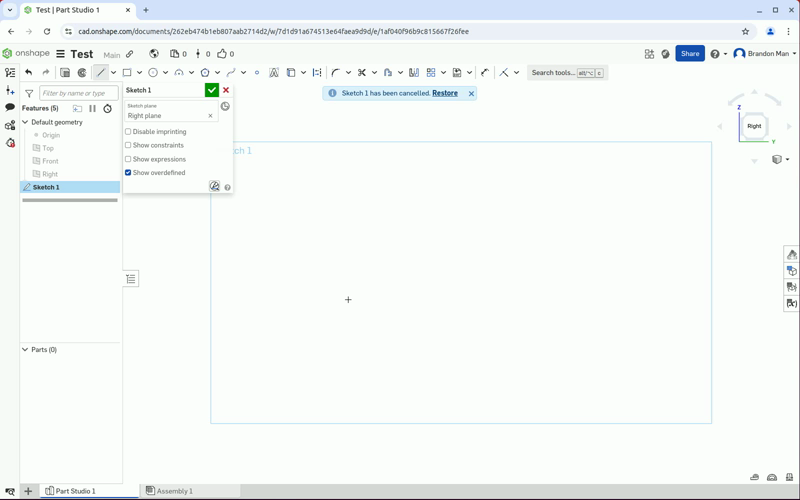
key_up(shift)
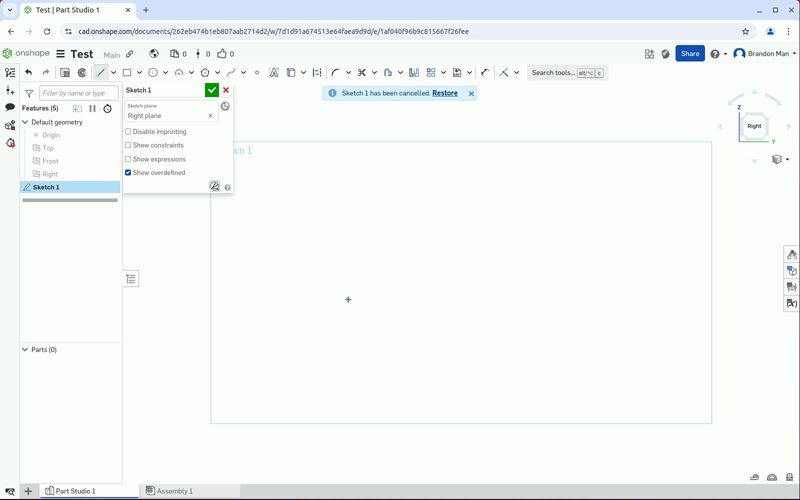
key_down(shift)
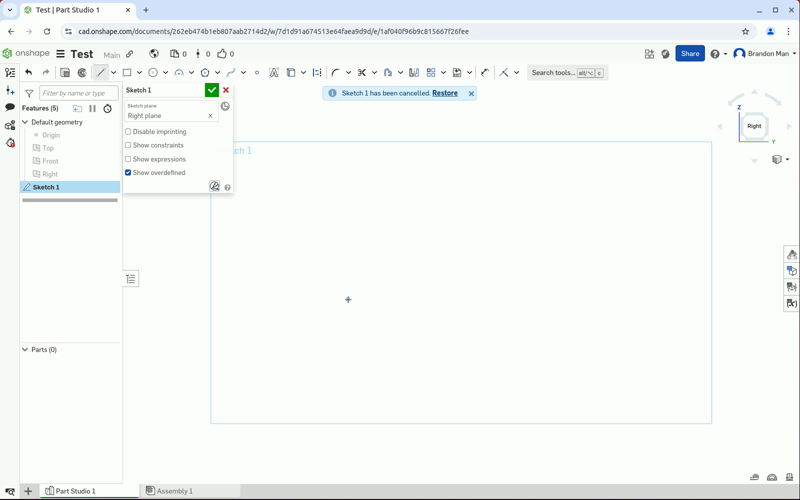
mouse_move(572, 299)
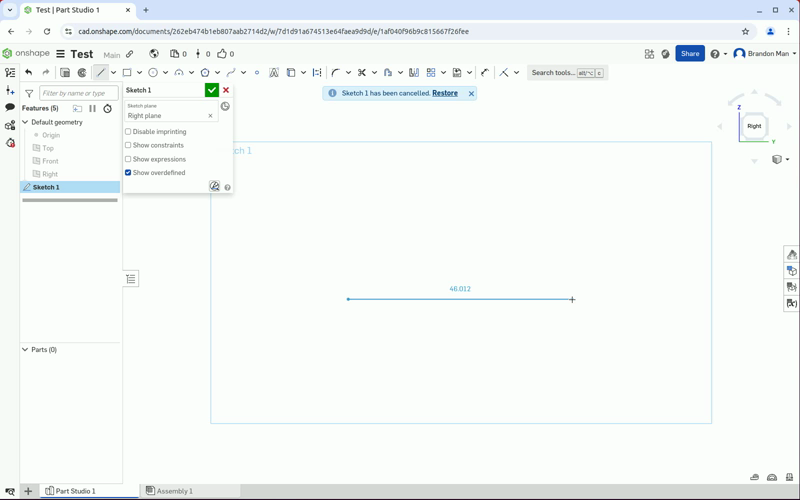
click(572, 299)
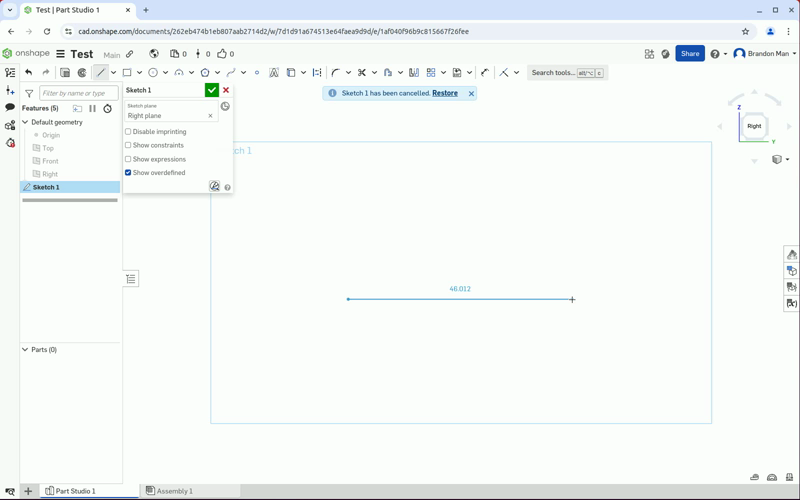
key_up(shift)
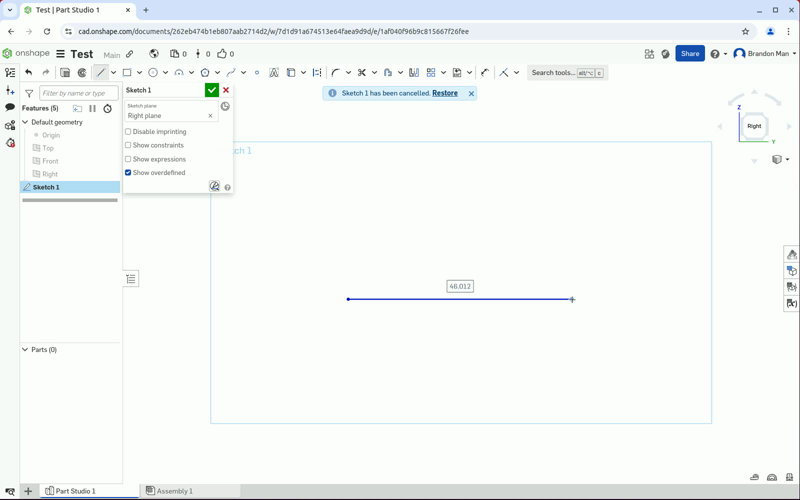
key_down(shift)
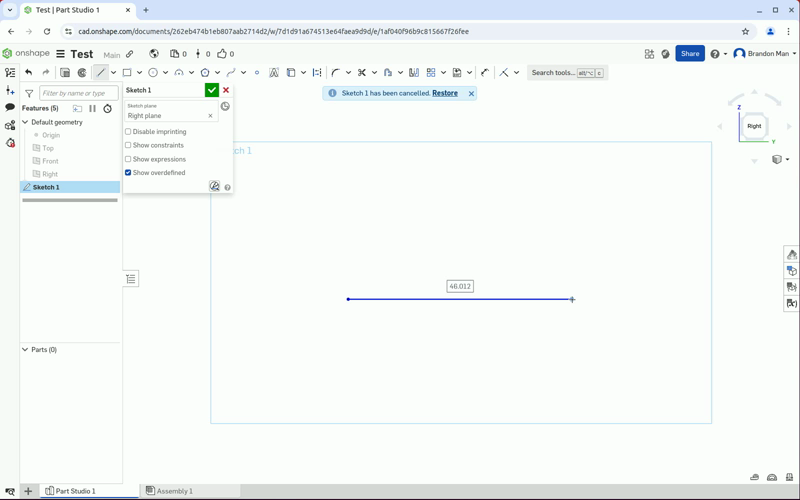
mouse_move(589, 299)
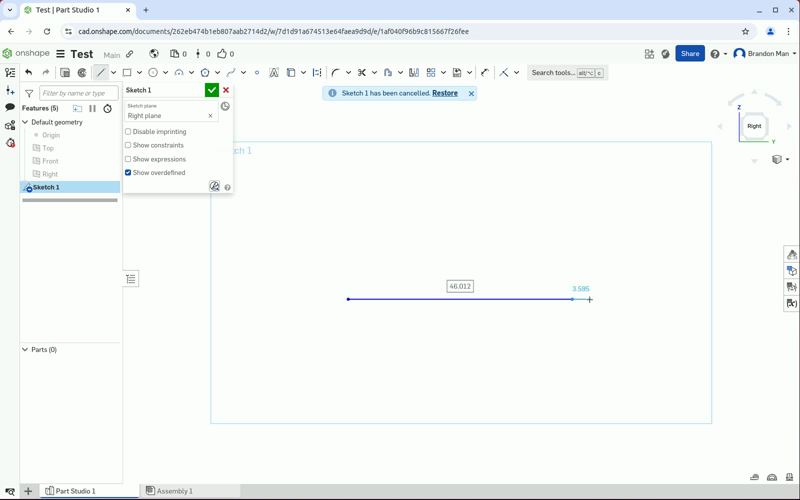
mouse_move(572, 266)
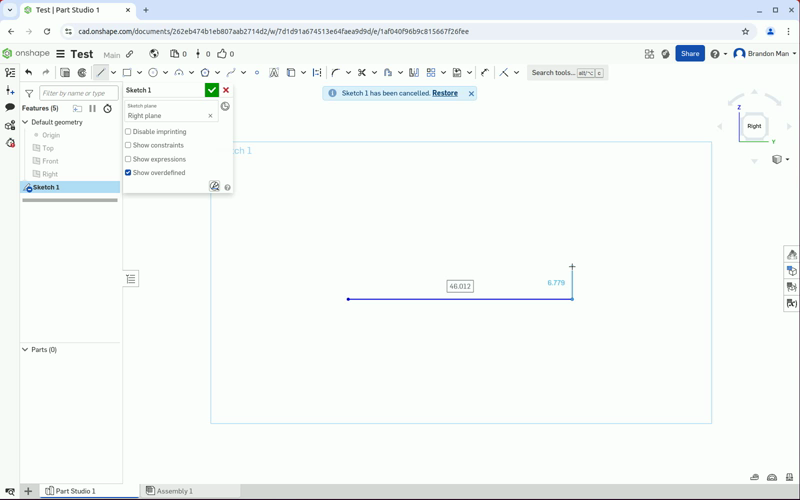
click(572, 266)
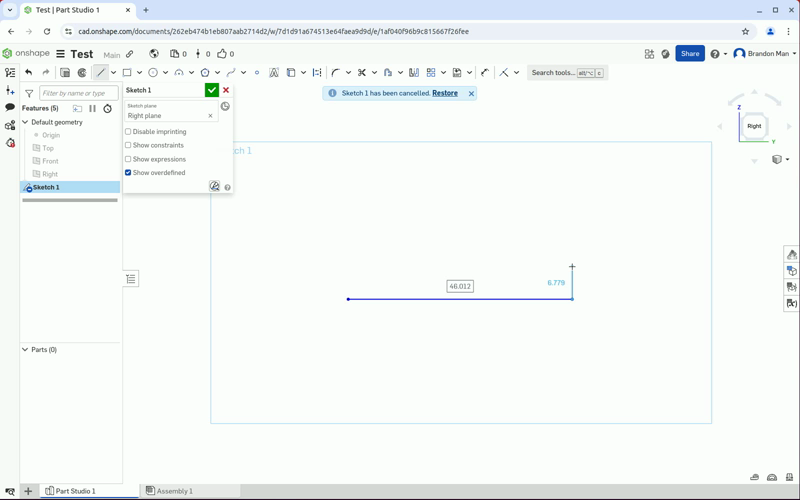
key_up(shift)
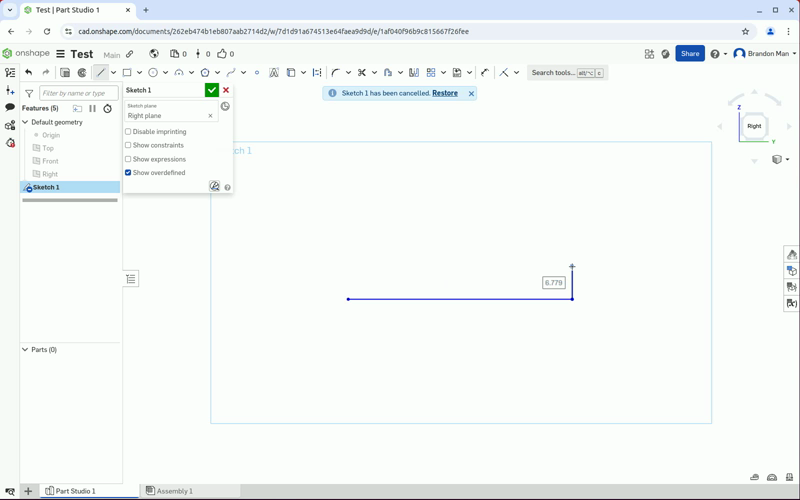
key_down(shift)
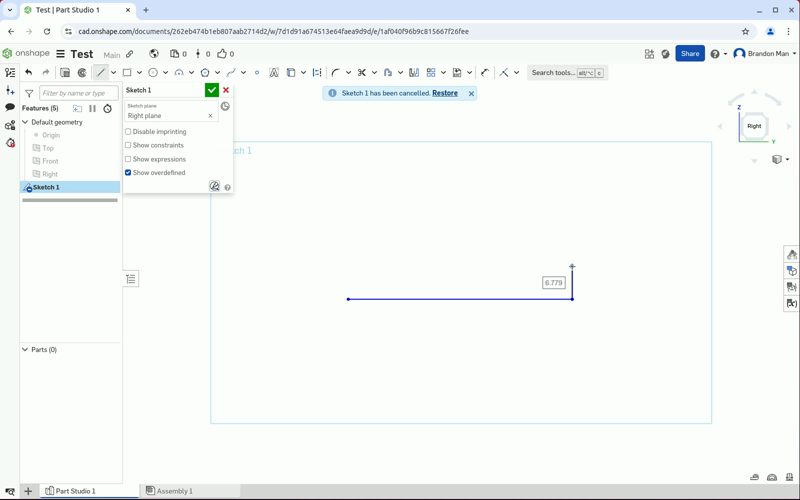
mouse_move(348, 266)
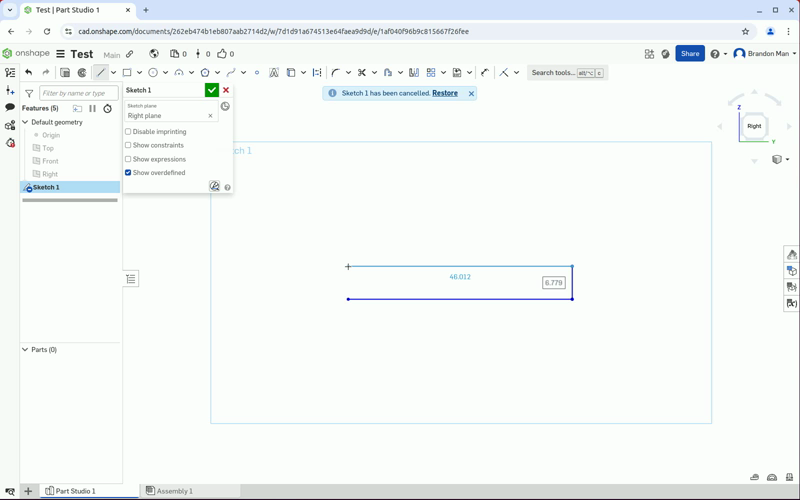
click(348, 266)
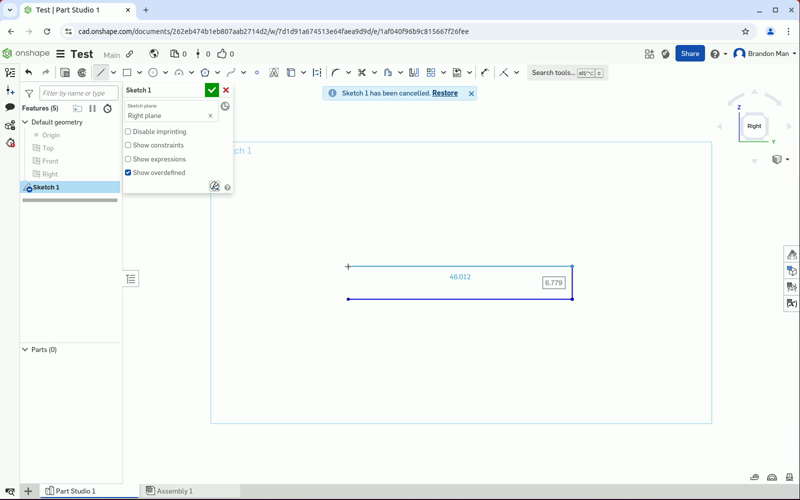
key_up(shift)
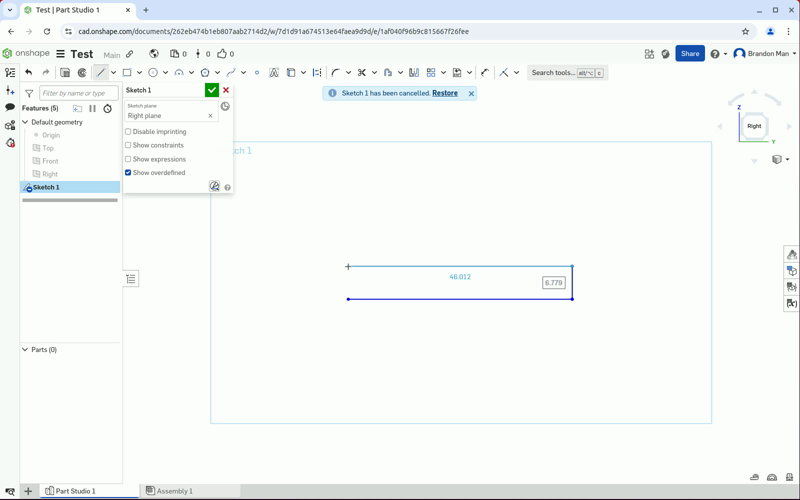
mouse_move(378, 266)
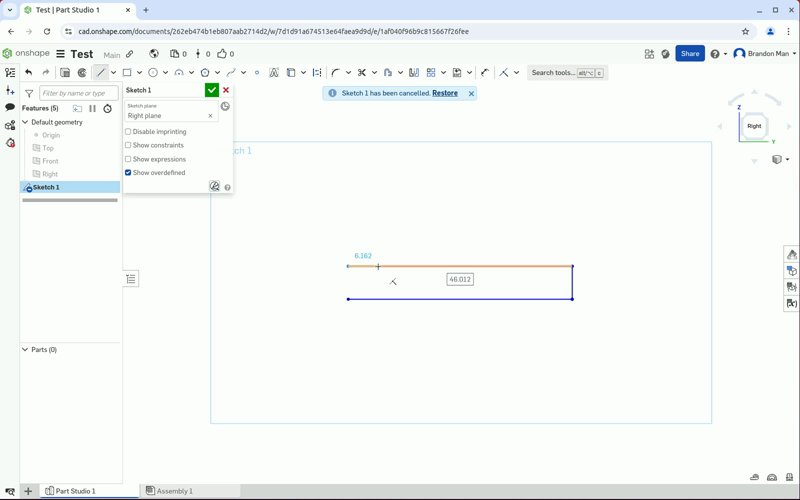
key_down(shift)
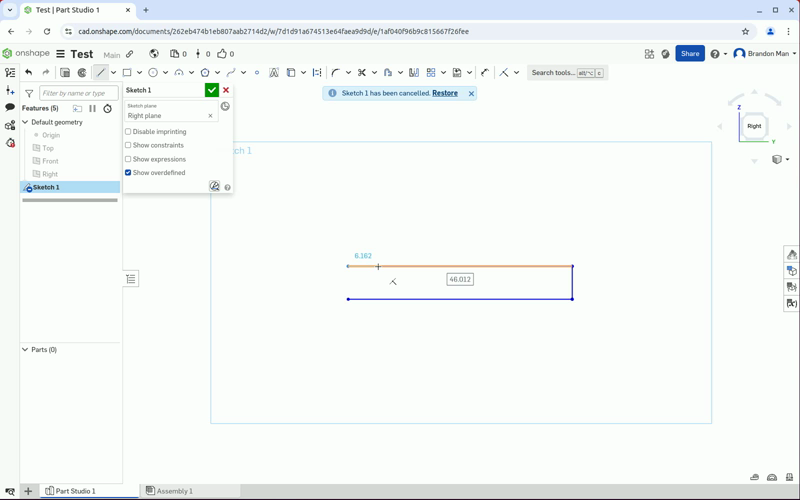
mouse_move(348, 299)
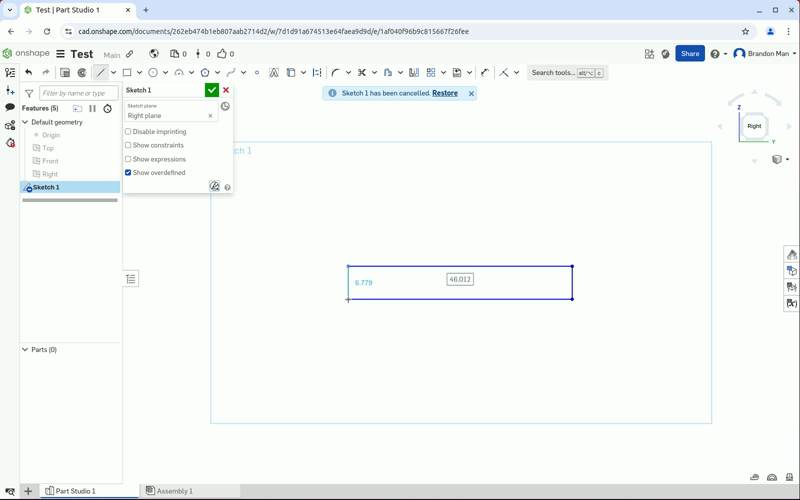
key_up(shift)
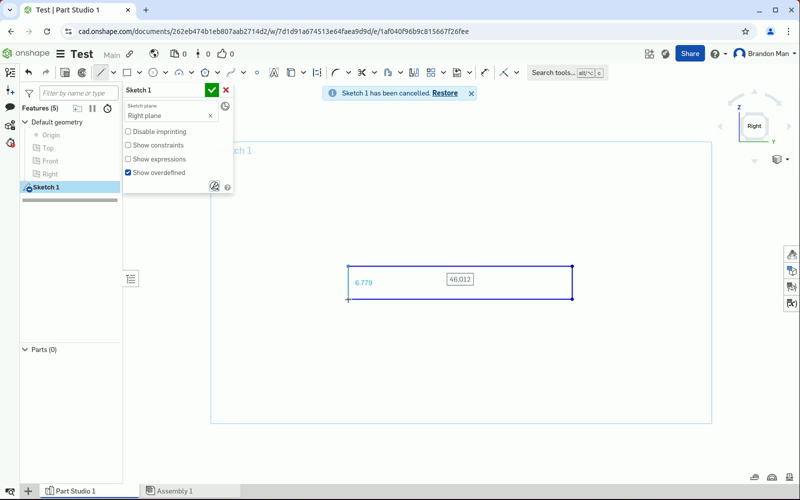
click(348, 299)
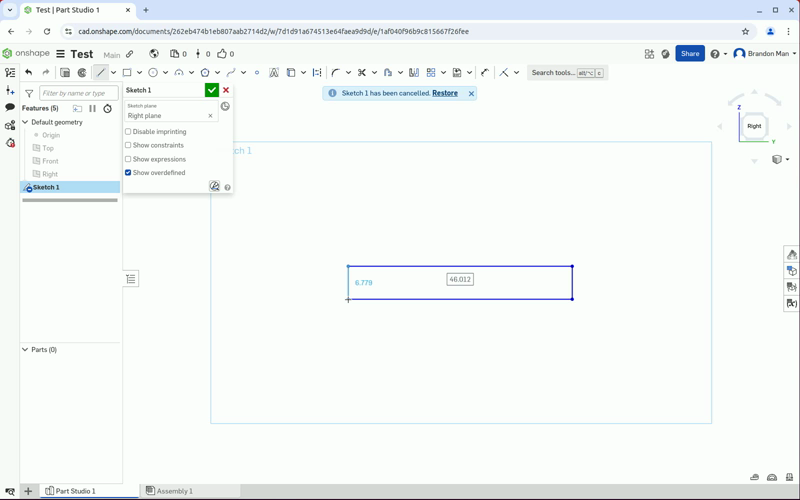
key(esc)
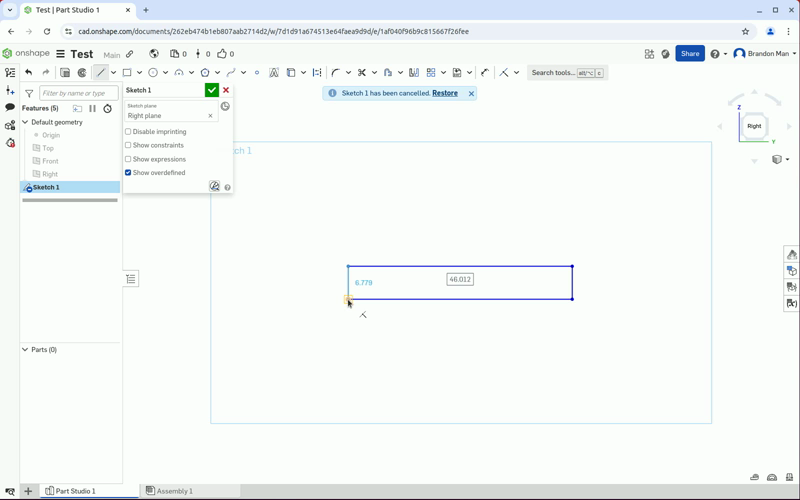
mouse_move(366, 284)
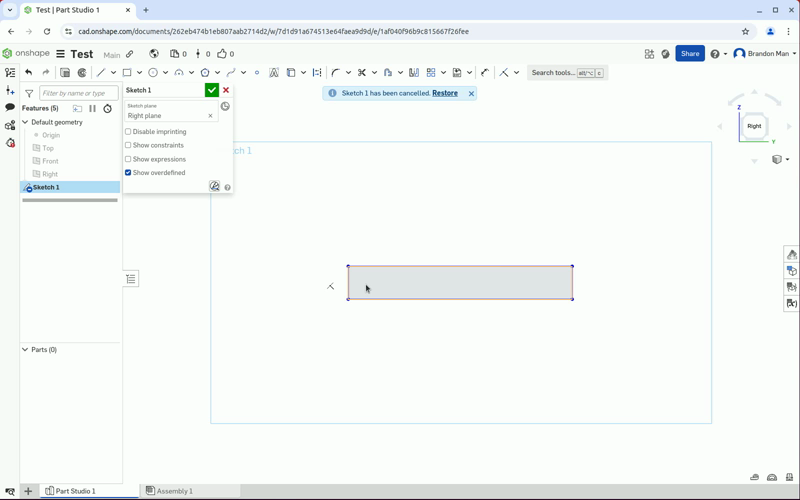
click(366, 284)
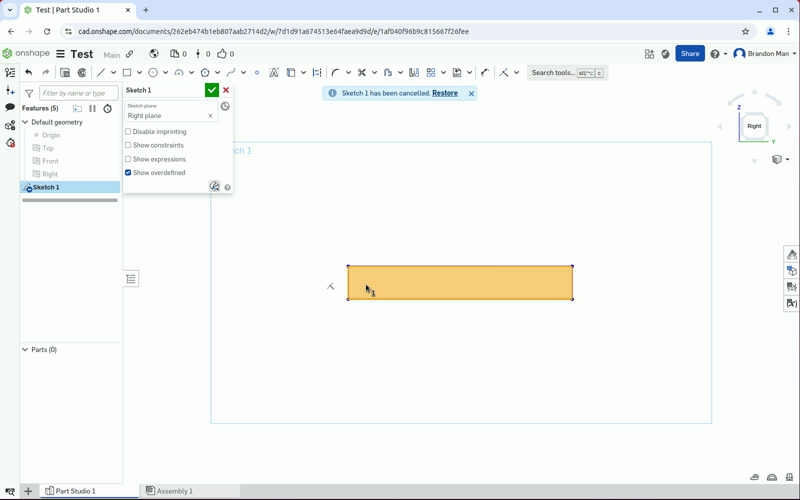
mouse_move(73, 352)
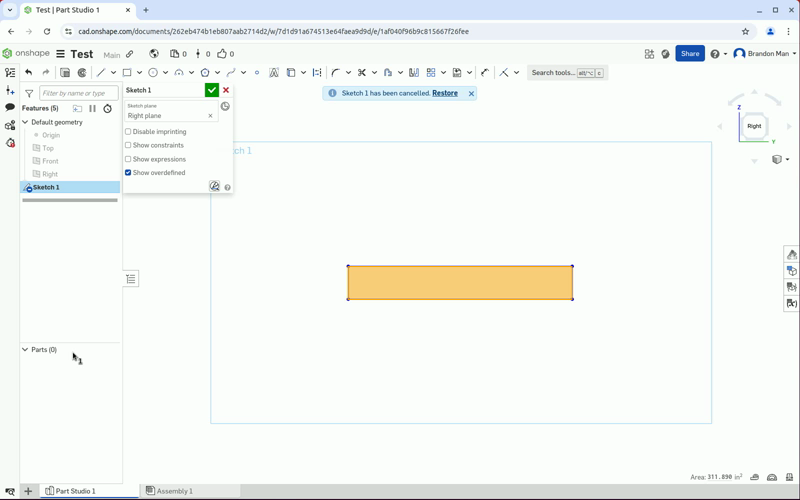
key(shift+y)
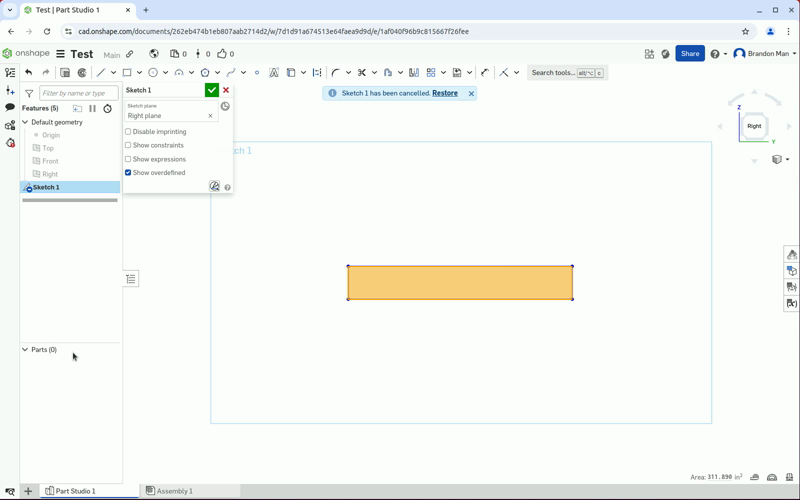
key(shift+e)
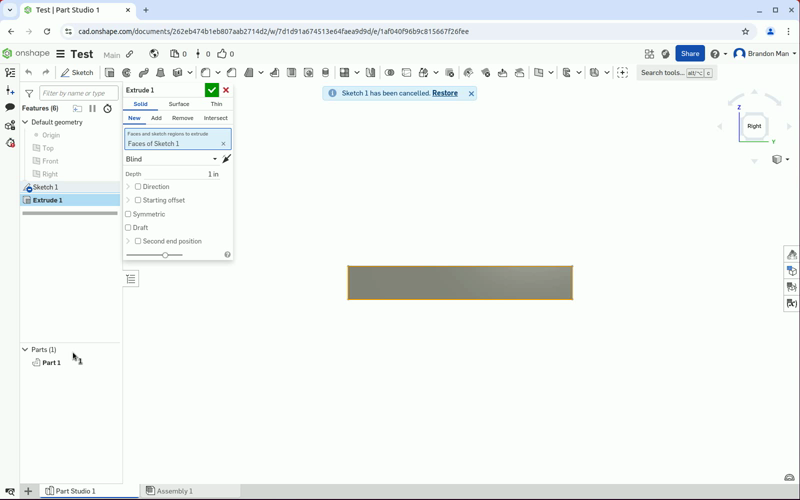
mouse_move(143, 106)
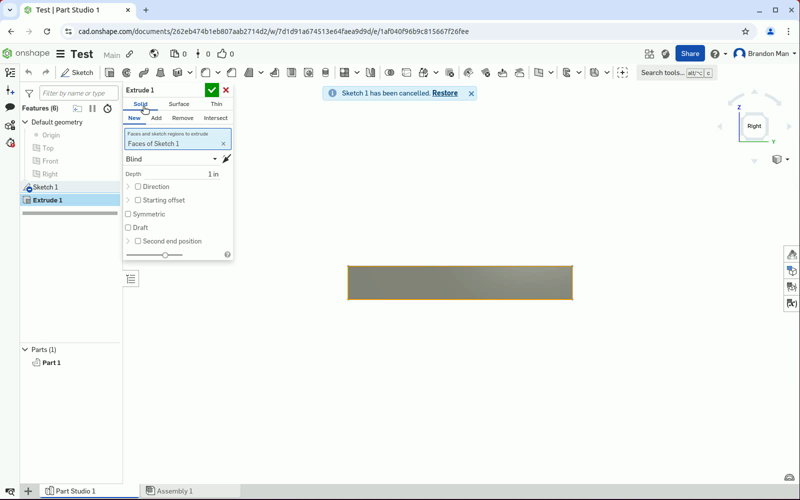
click(143, 106)
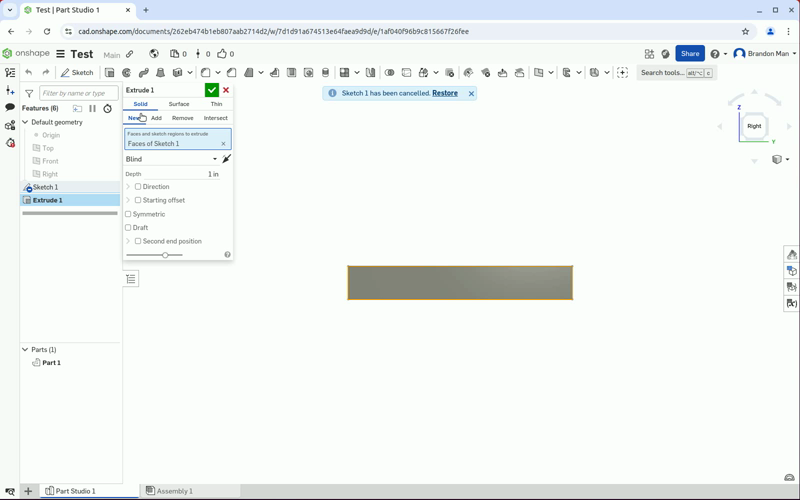
mouse_move(137, 120)
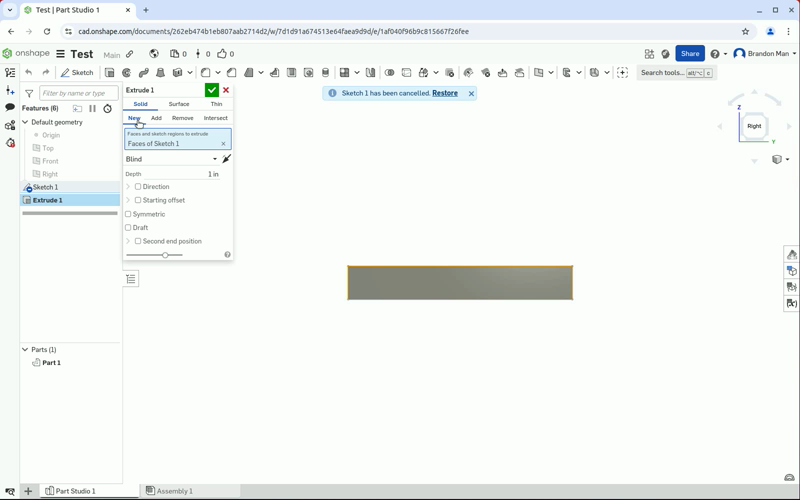
click(137, 120)
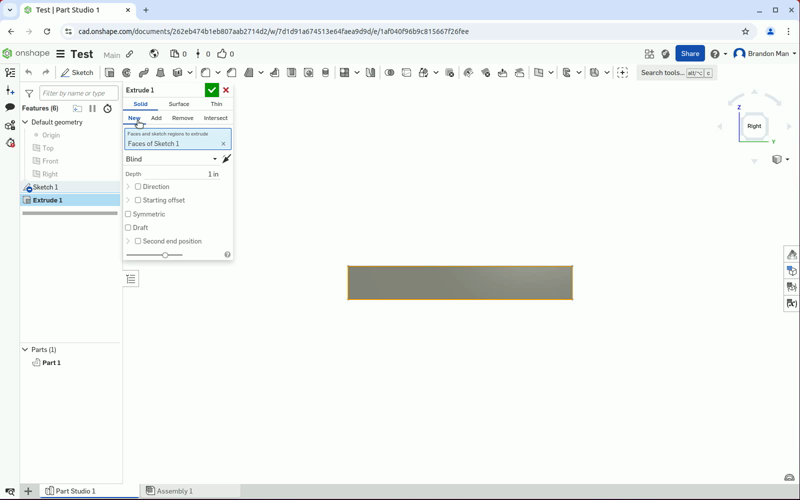
key(tab, 4)
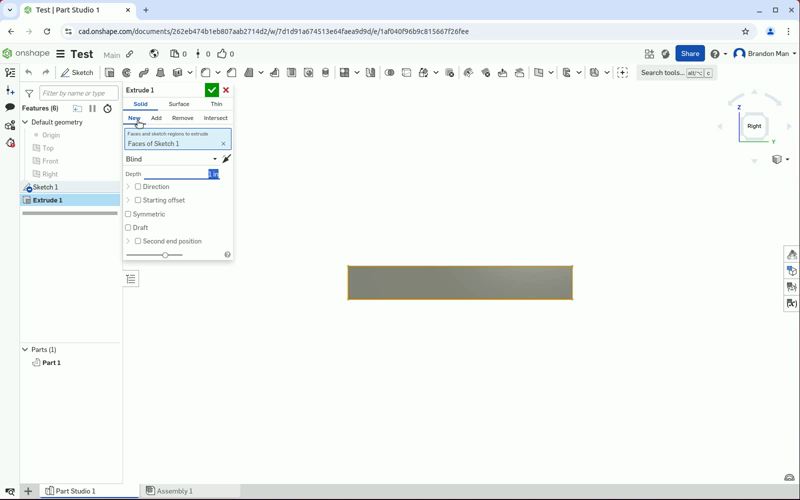
text(0.241)
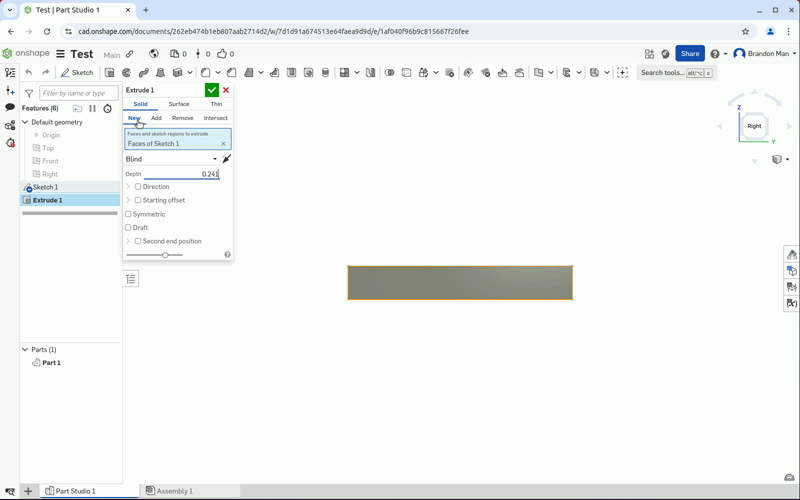
key(enter)
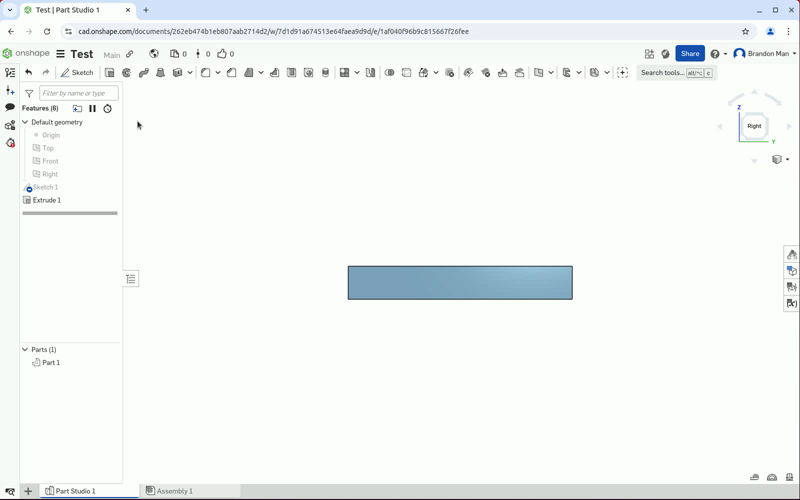
key(shift+h)
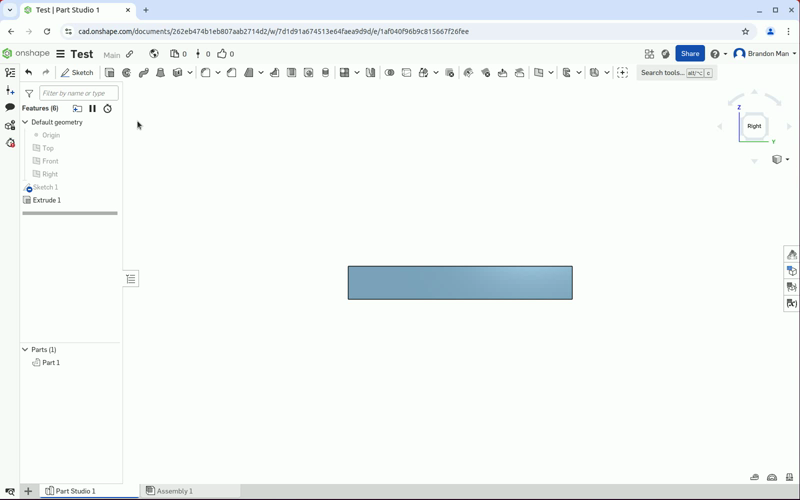
key(shift+h)
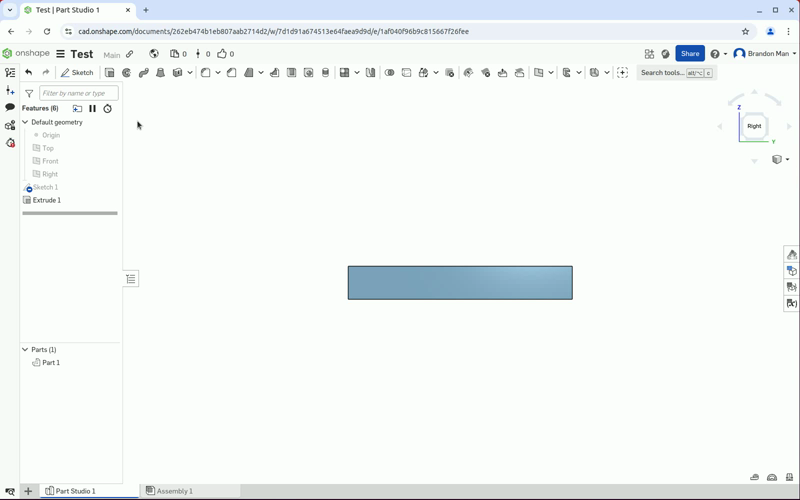
mouse_move(73, 189)
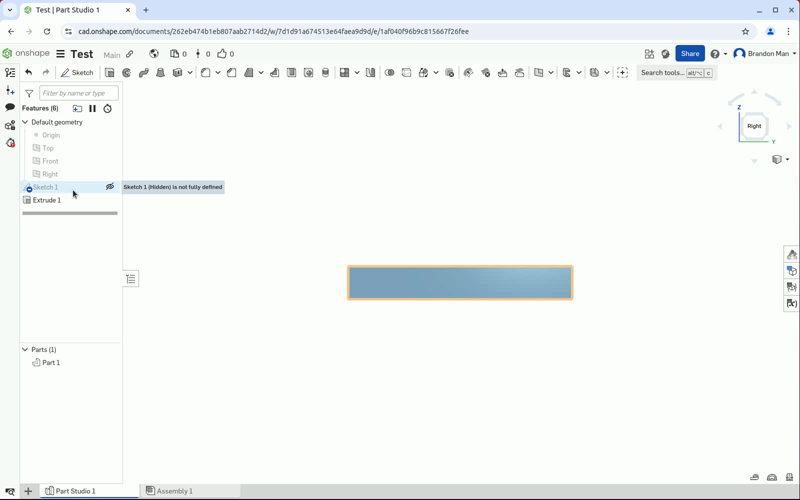
click(73, 189)
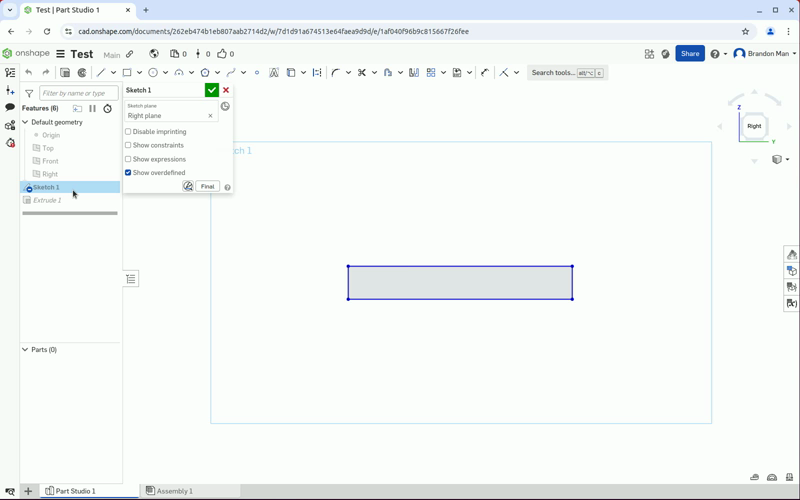
mouse_move(229, 92)
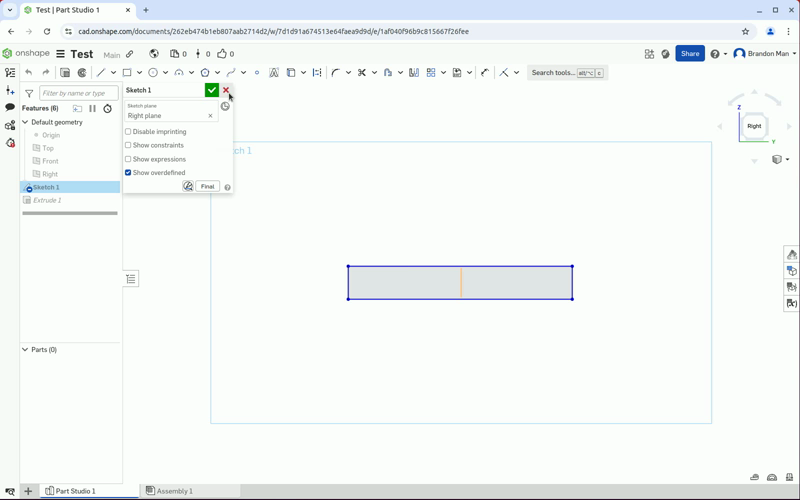
click(229, 92)
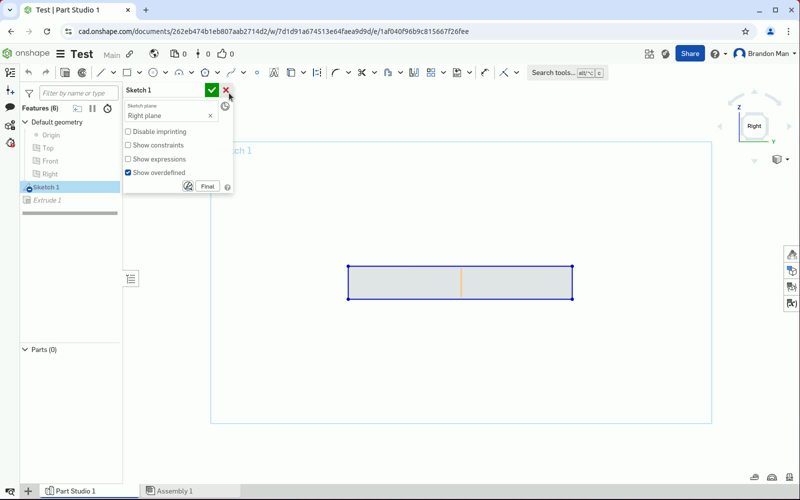
key(shift+s)
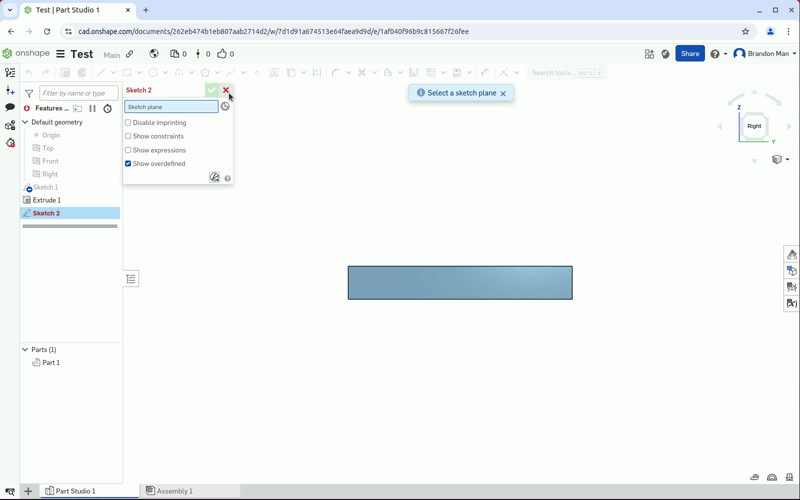
mouse_move(73, 176)
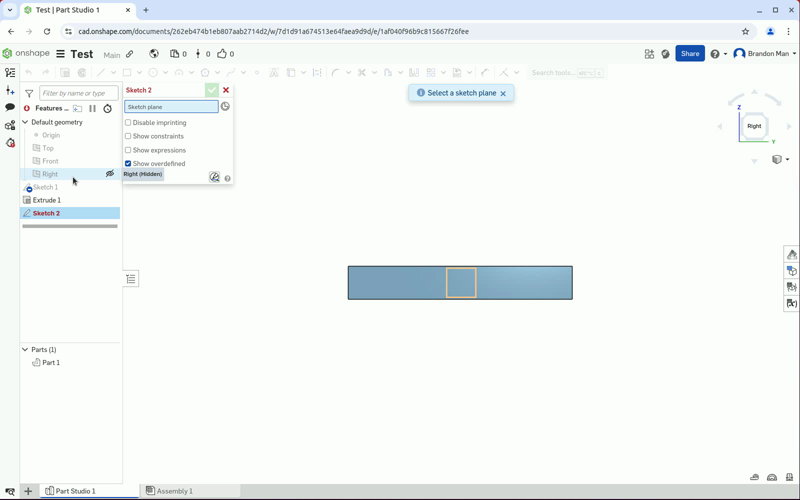
click(73, 176)
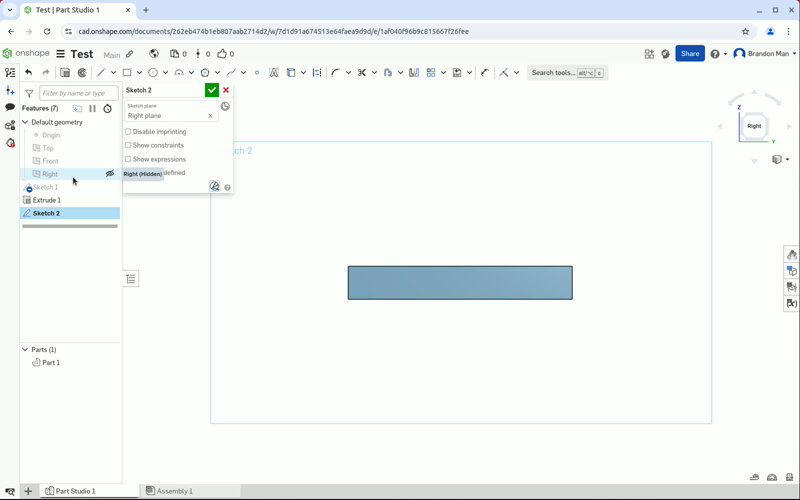
mouse_move(73, 352)
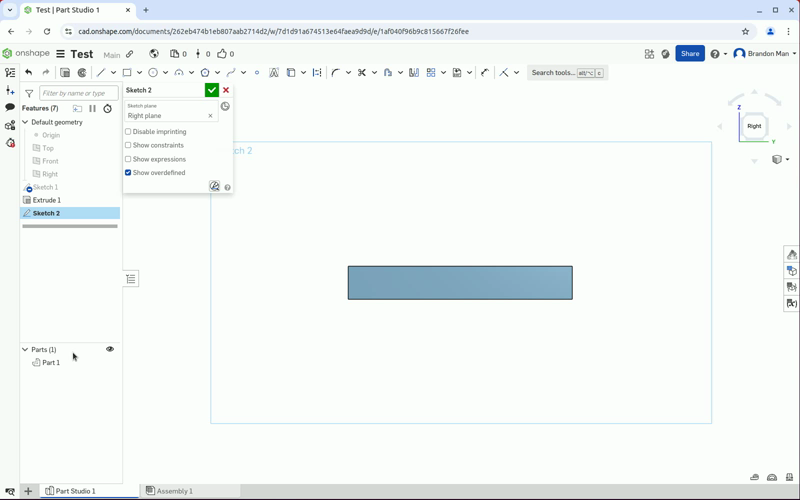
key(y)
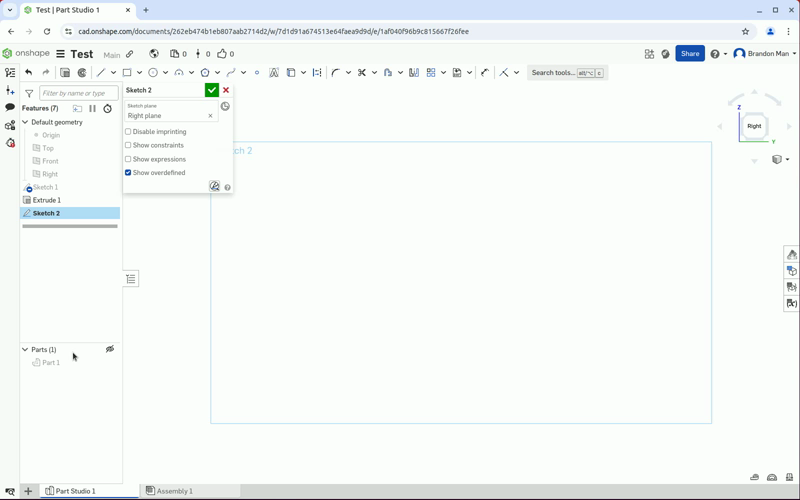
key(l)
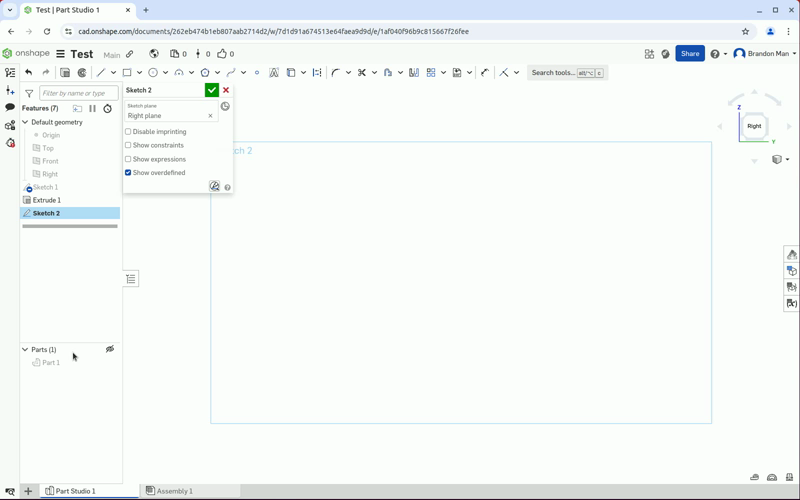
key_down(shift)
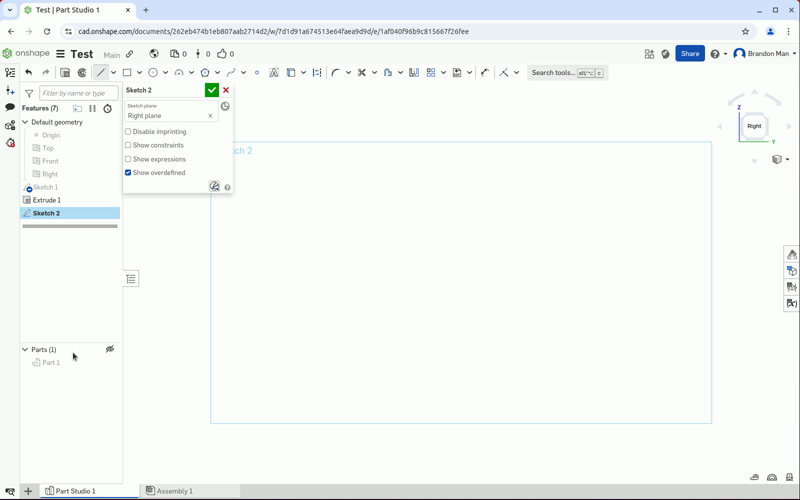
mouse_move(348, 299)
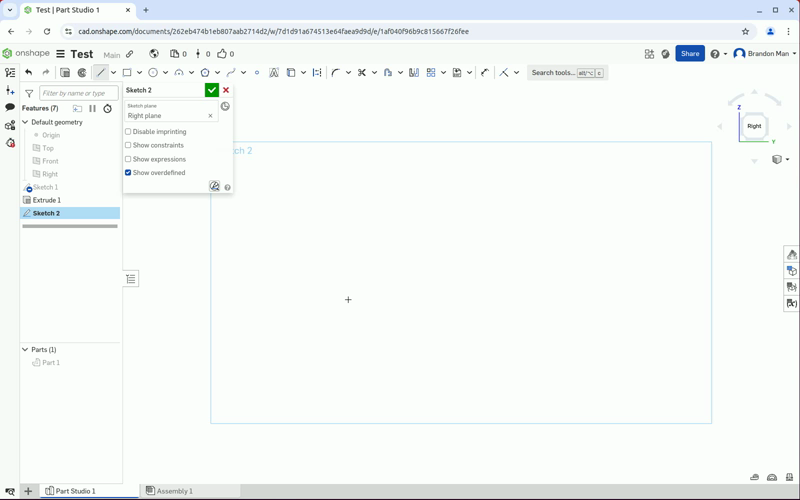
click(348, 299)
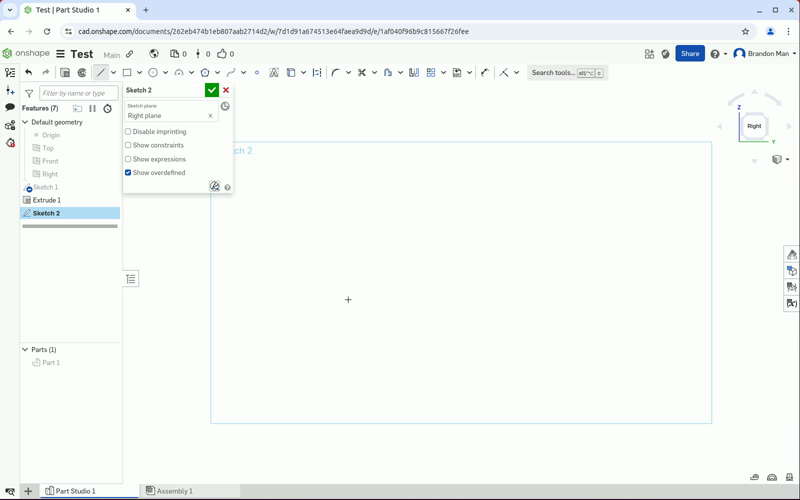
key_up(shift)
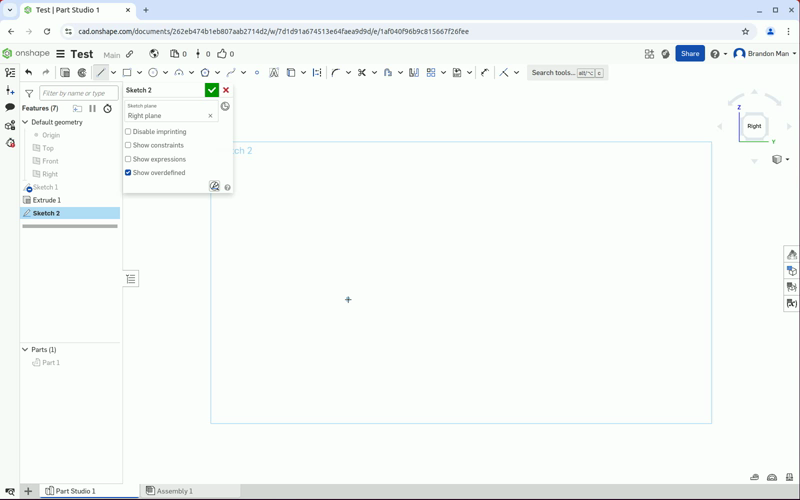
key_down(shift)
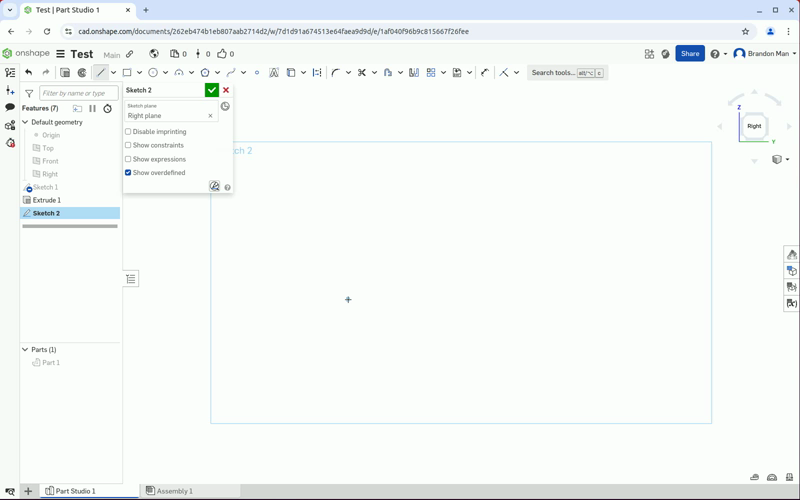
mouse_move(572, 299)
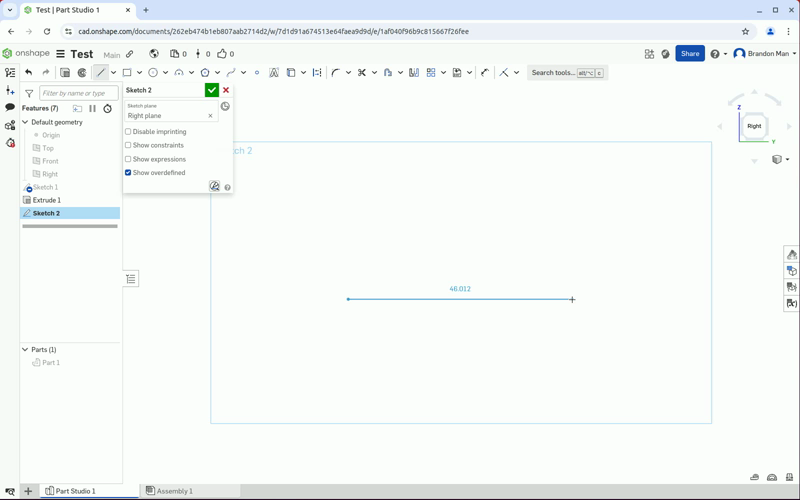
click(572, 299)
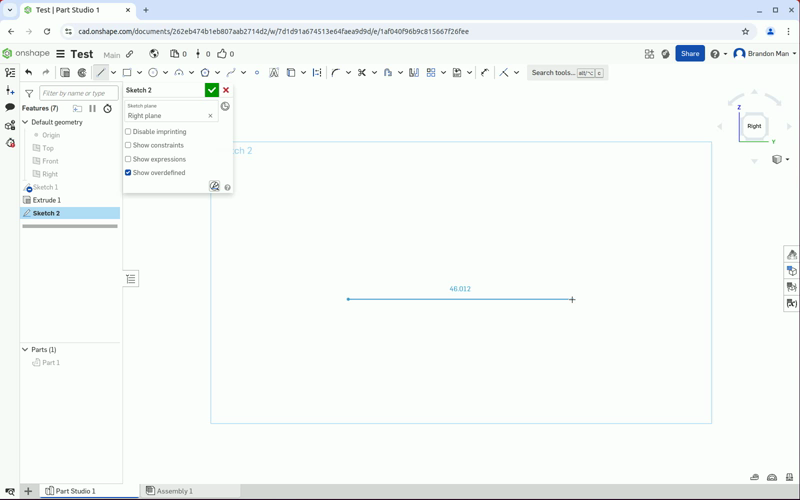
key_up(shift)
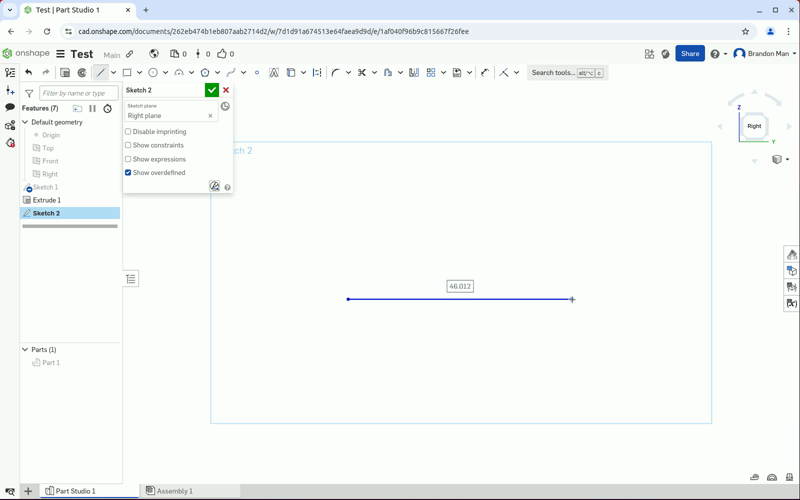
key_down(shift)
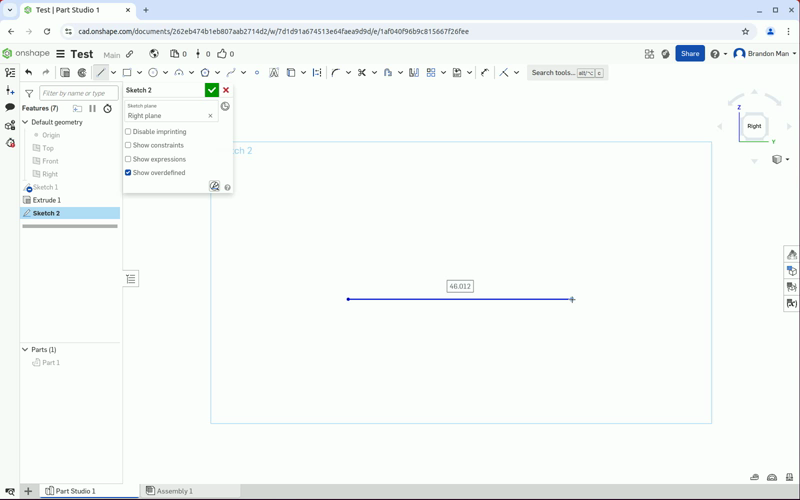
mouse_move(589, 299)
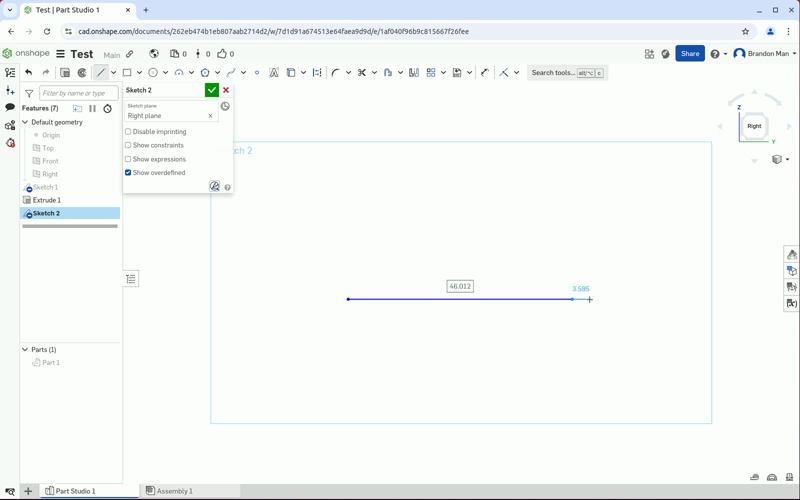
mouse_move(572, 266)
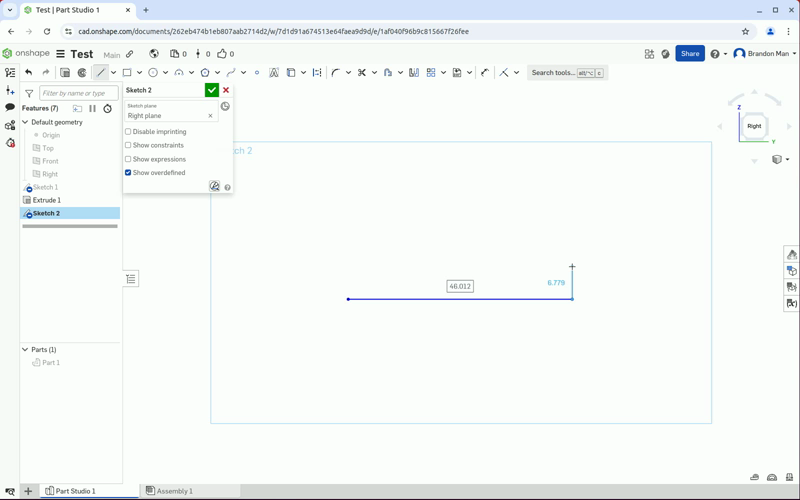
click(572, 266)
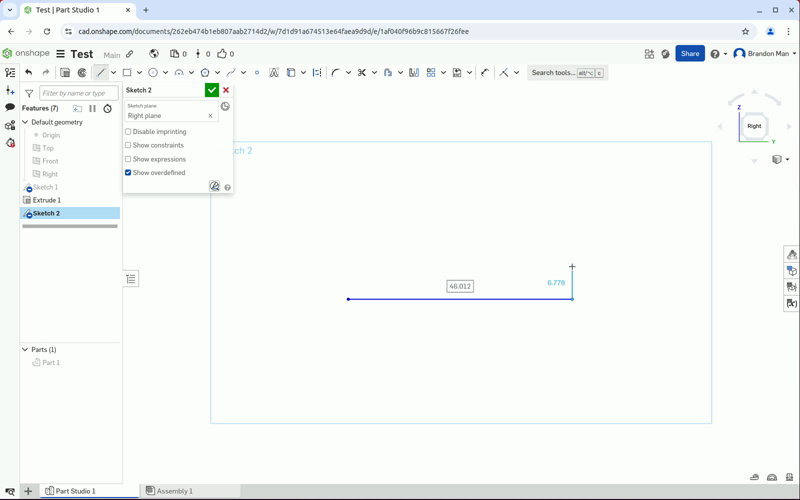
key_up(shift)
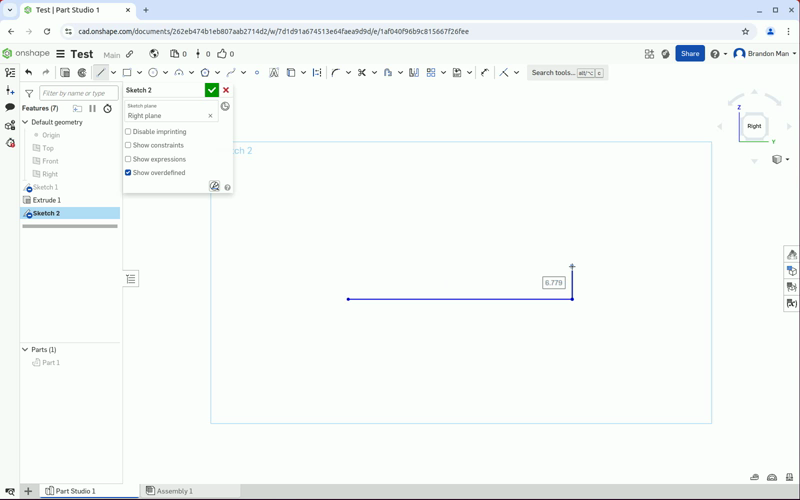
key_down(shift)
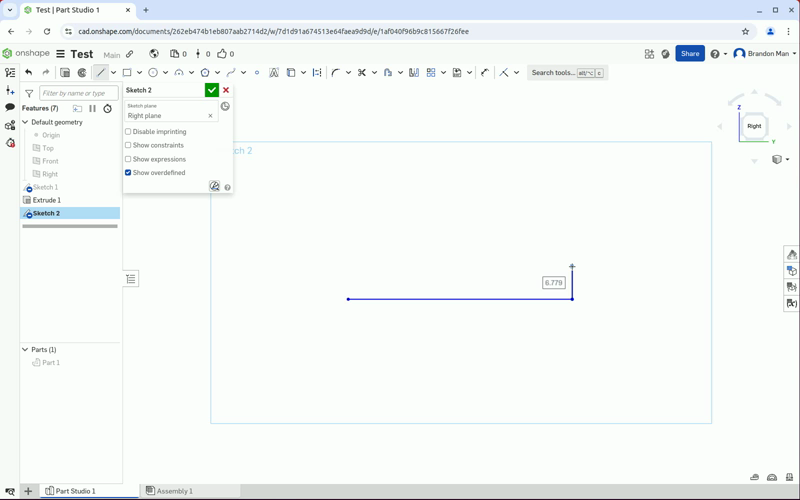
mouse_move(348, 266)
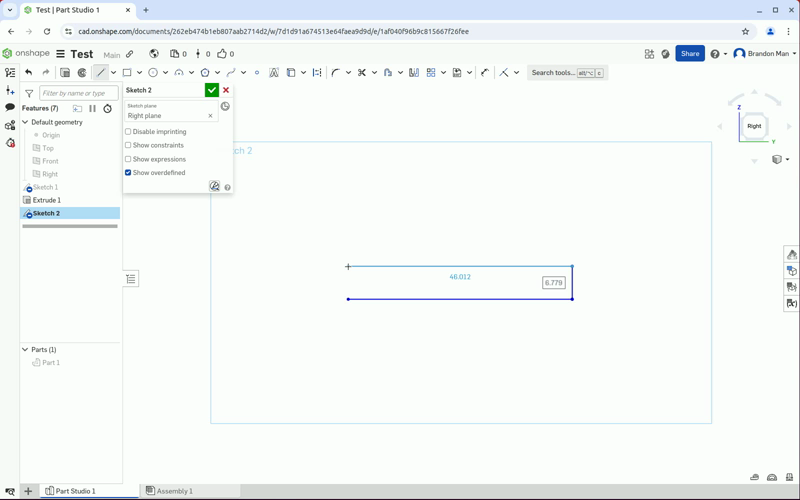
click(348, 266)
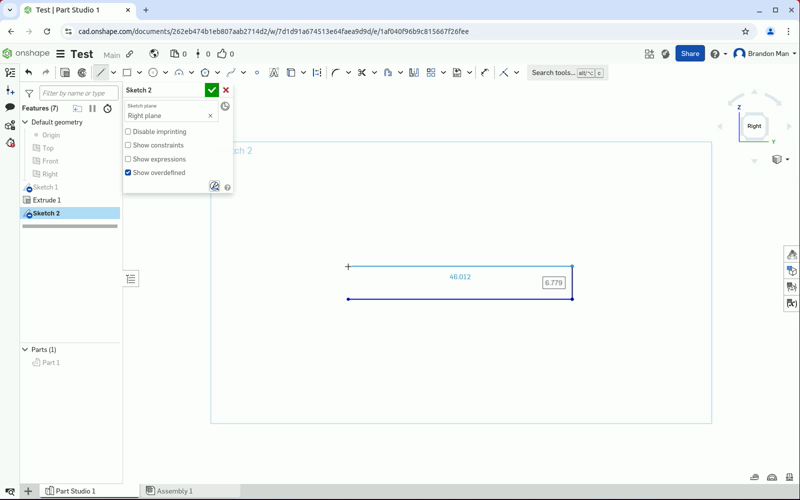
key_up(shift)
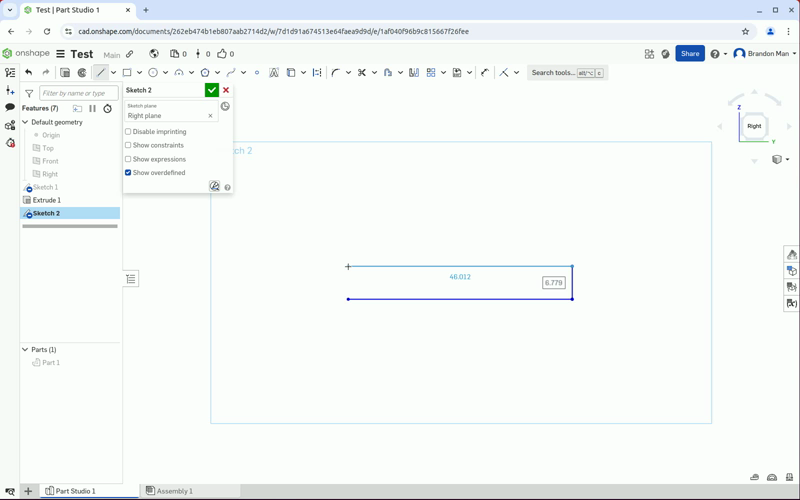
mouse_move(378, 266)
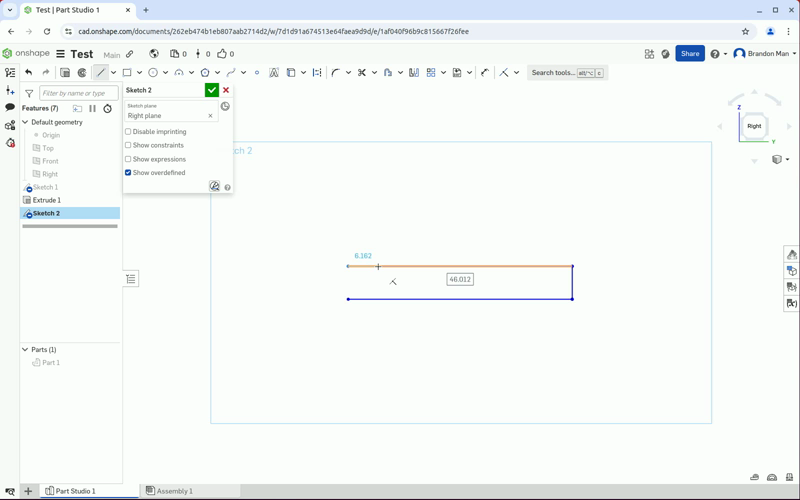
key_down(shift)
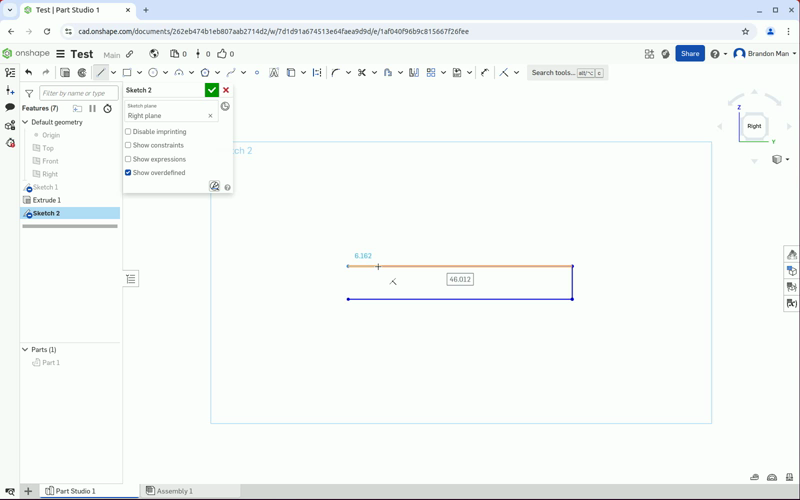
mouse_move(348, 299)
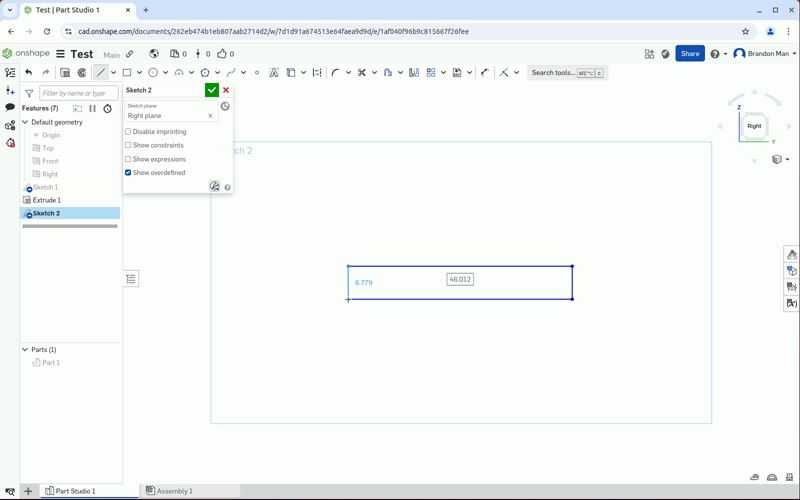
key_up(shift)
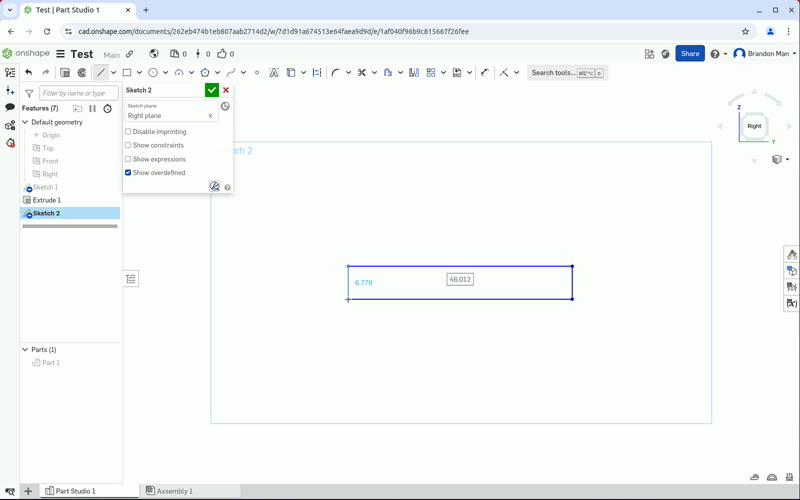
click(348, 299)
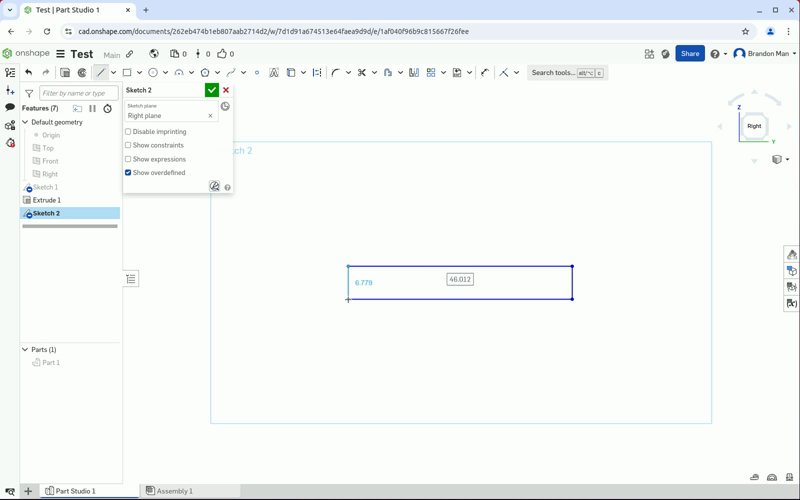
key(esc)
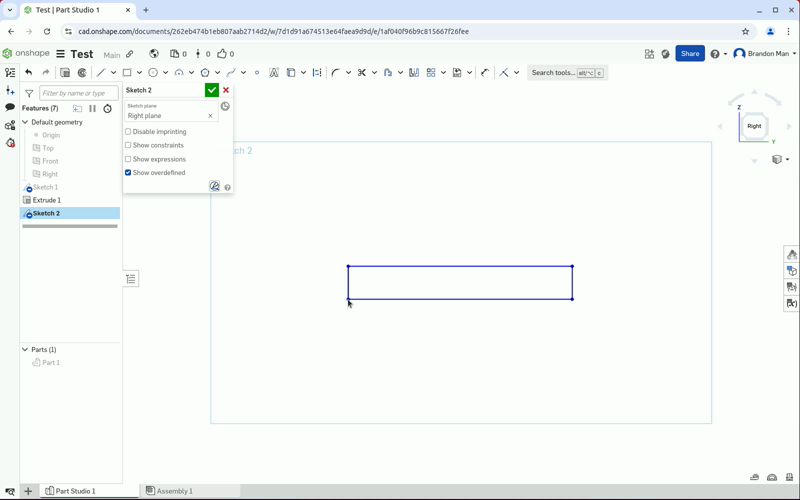
mouse_move(388, 293)
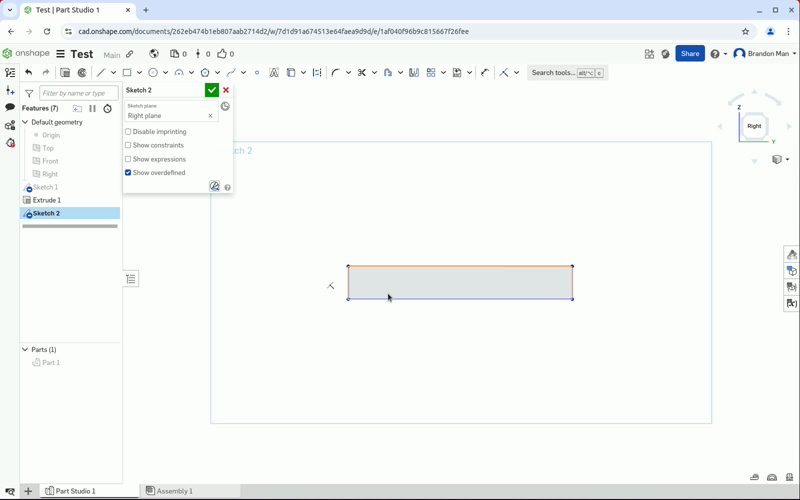
click(388, 293)
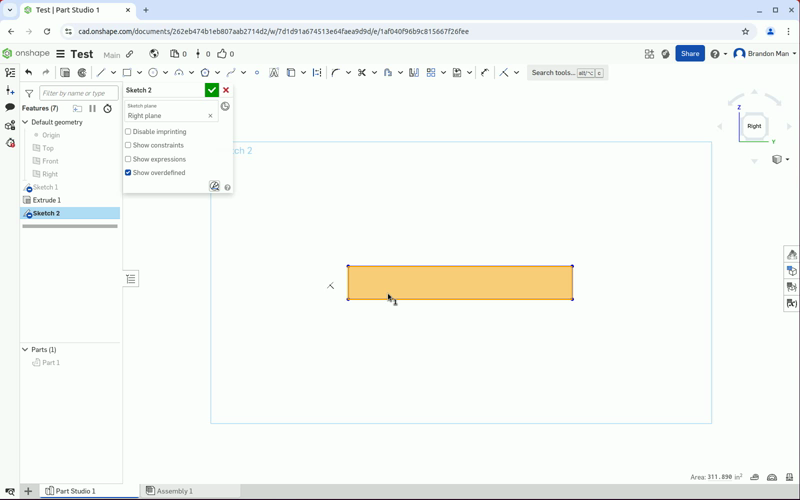
mouse_move(73, 352)
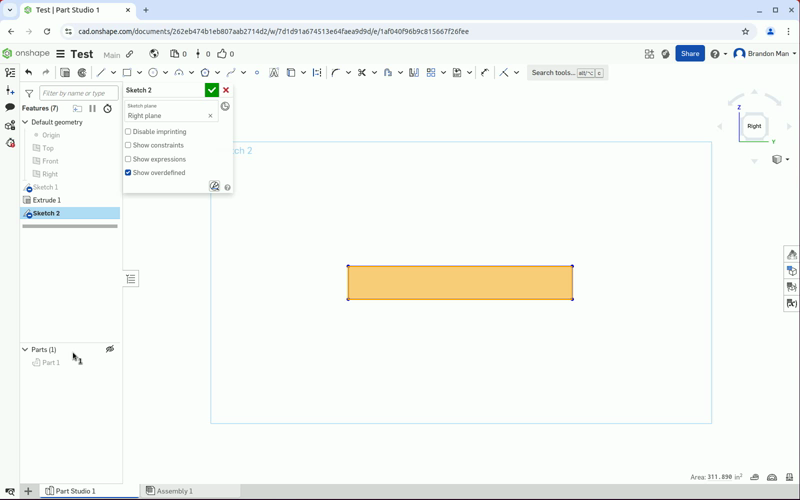
key(shift+y)
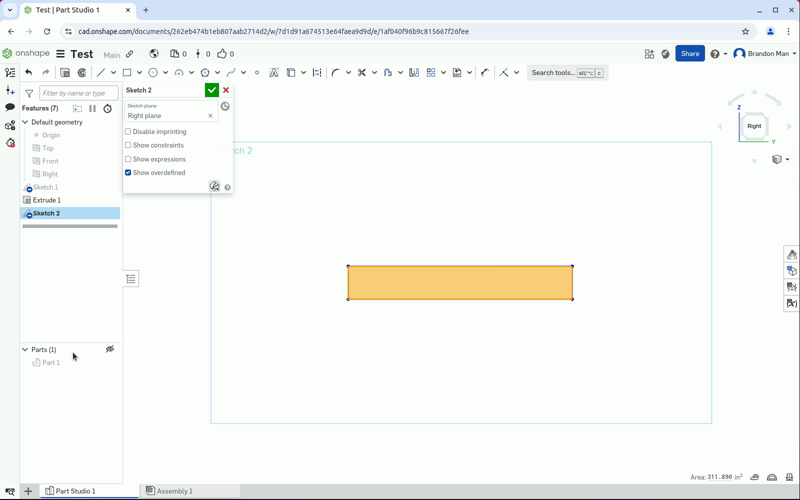
key(shift+e)
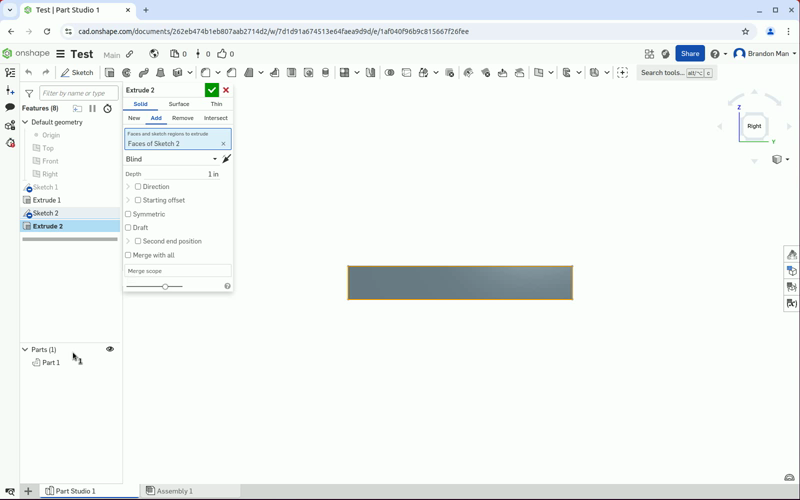
mouse_move(143, 106)
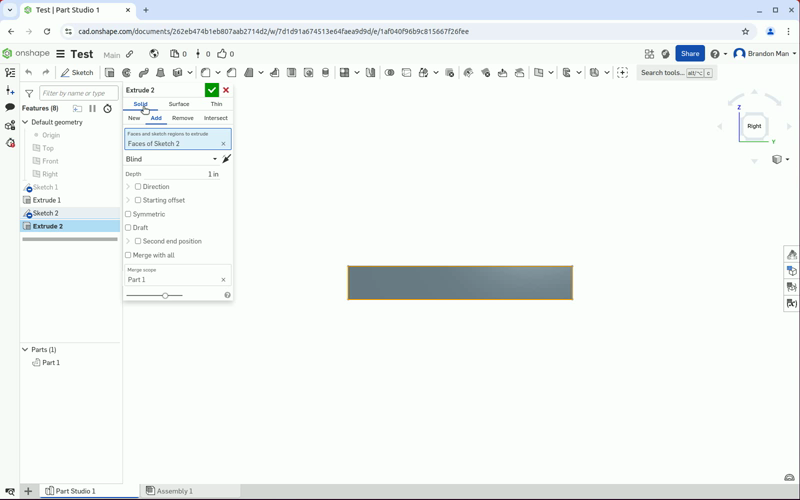
click(143, 106)
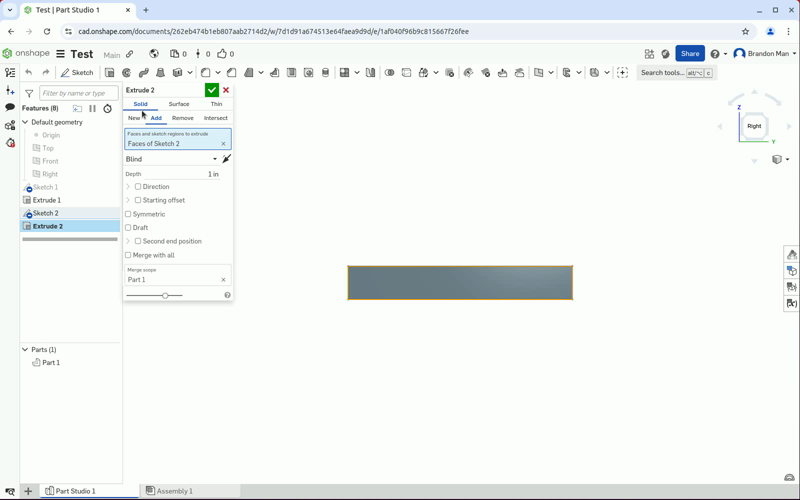
mouse_move(137, 120)
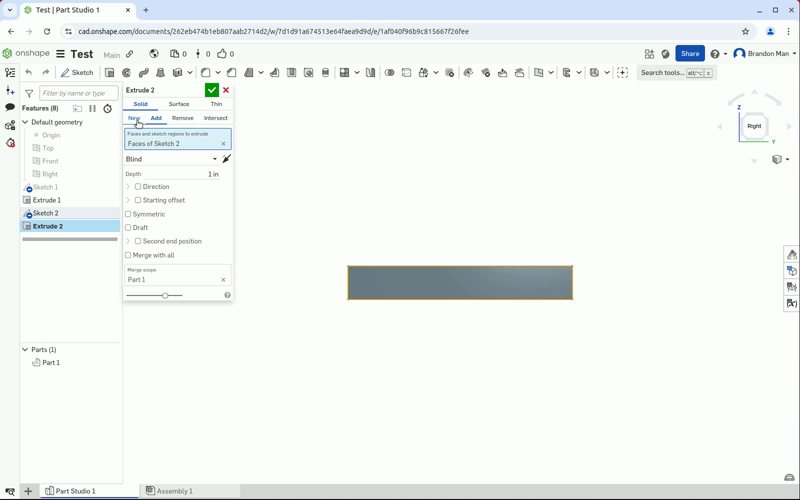
click(137, 120)
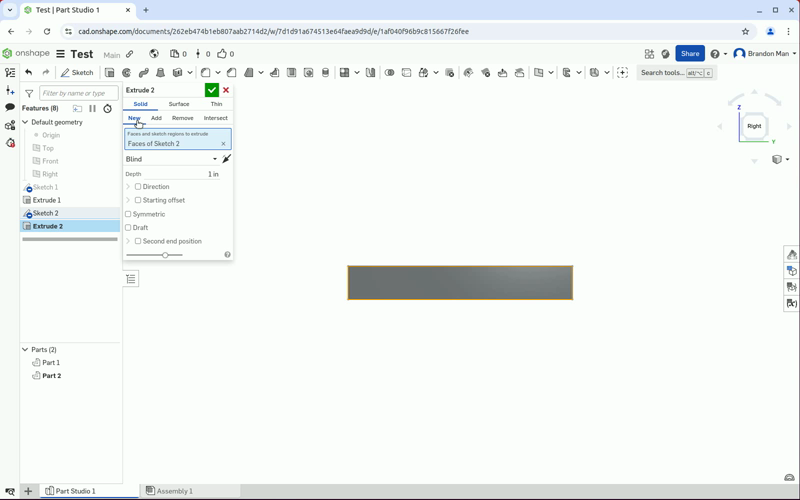
key(tab, 4)
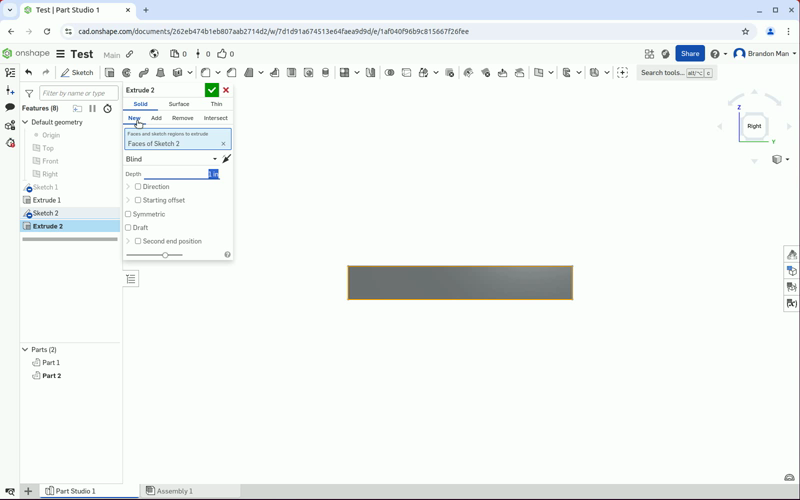
text(0.241)
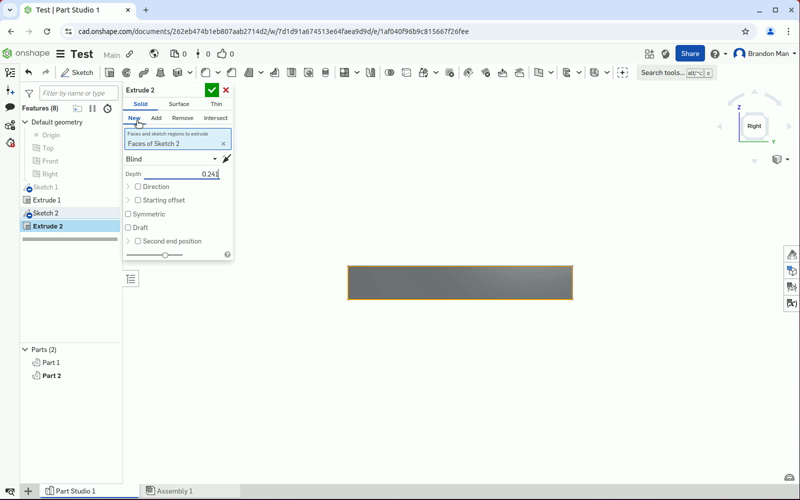
key(enter)
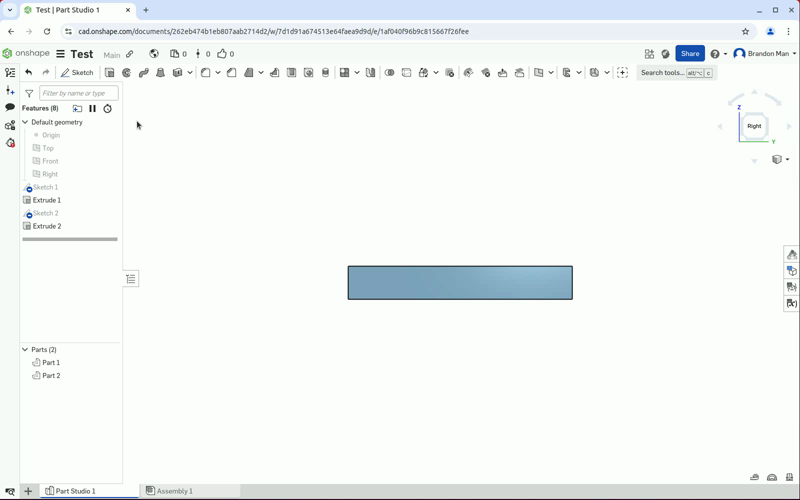
key(shift+h)
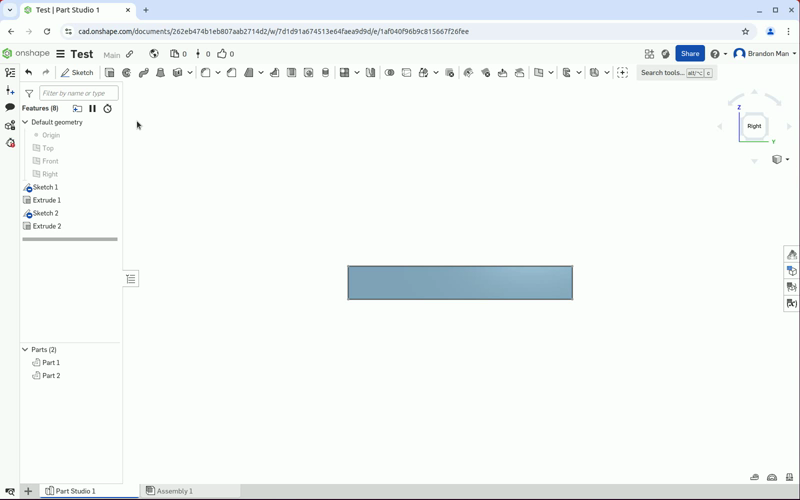
key(shift+h)
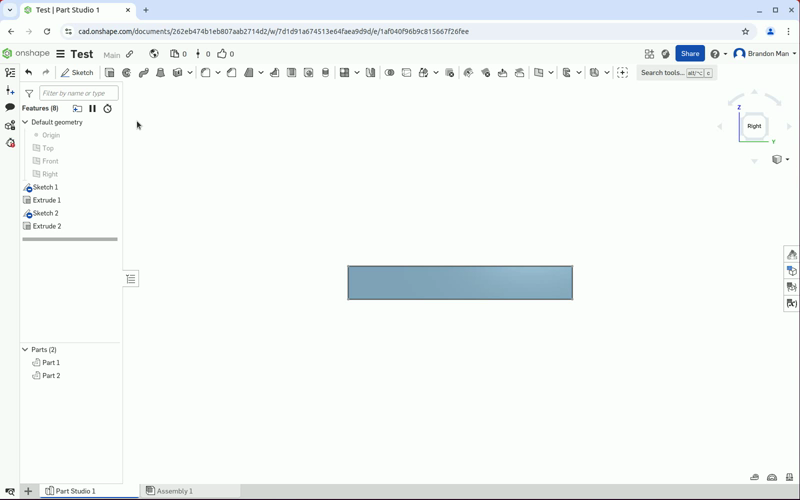
key(shift+7)
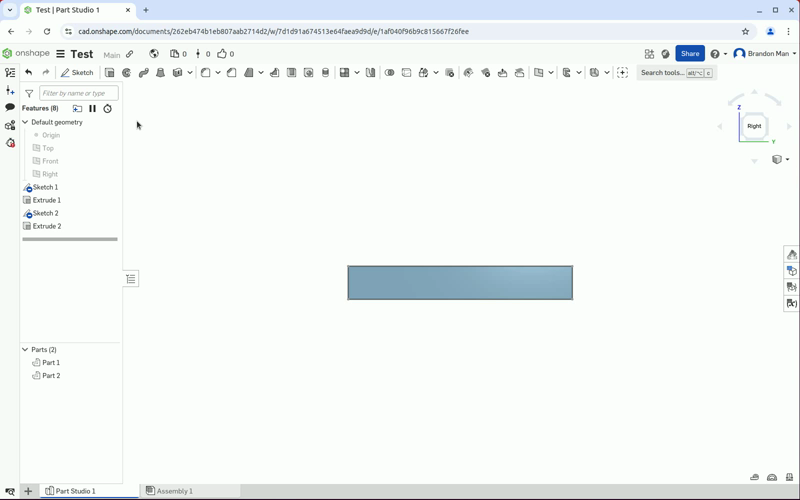
key(right, 2)
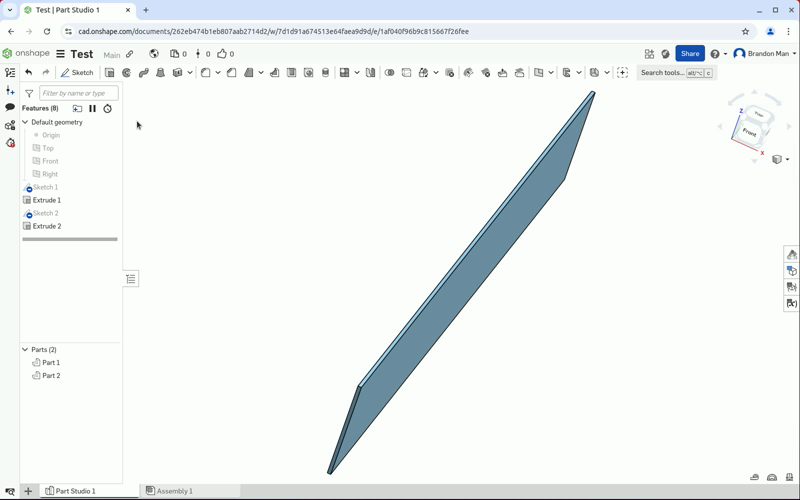
key(down, 2)
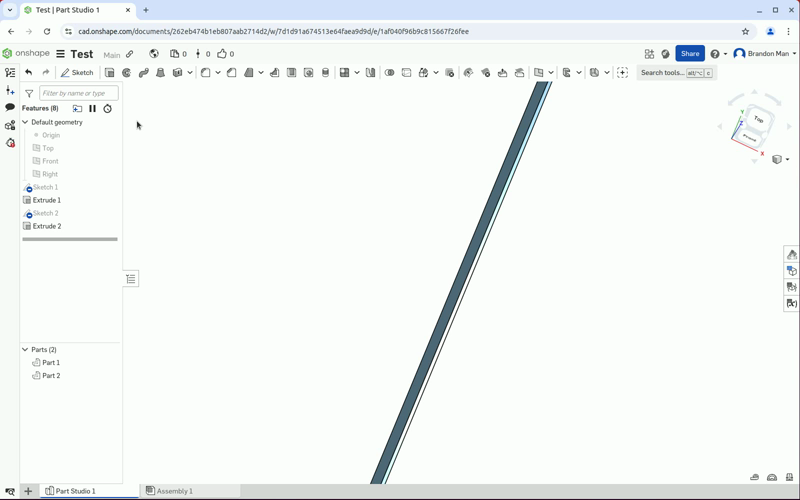
key(up, 2)
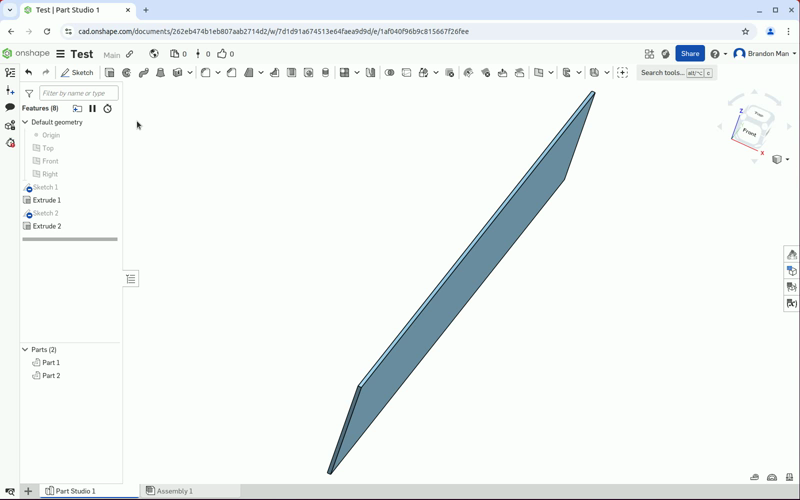
key(left, 2)
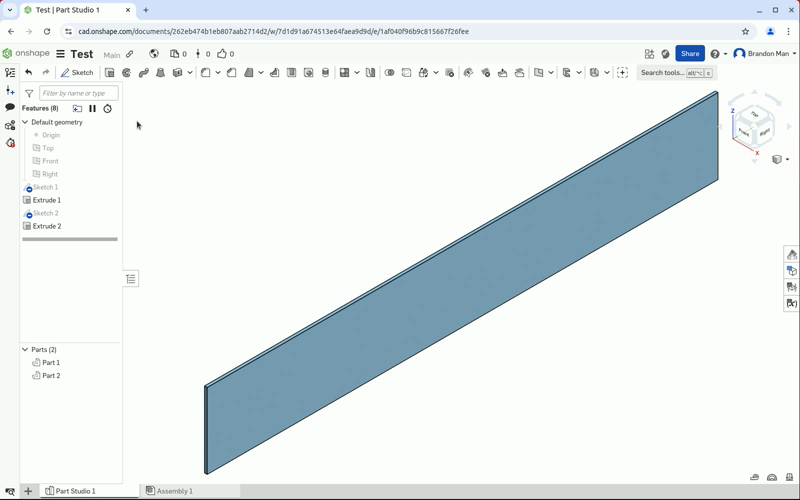
mouse_move(73, 189)
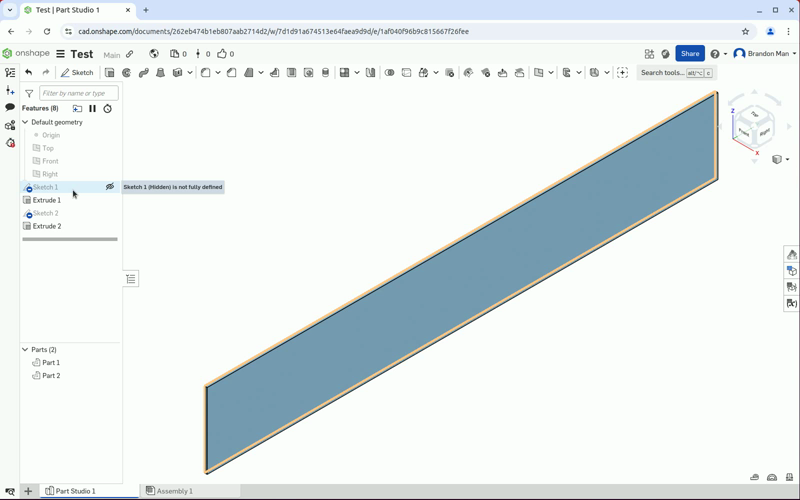
click(73, 189)